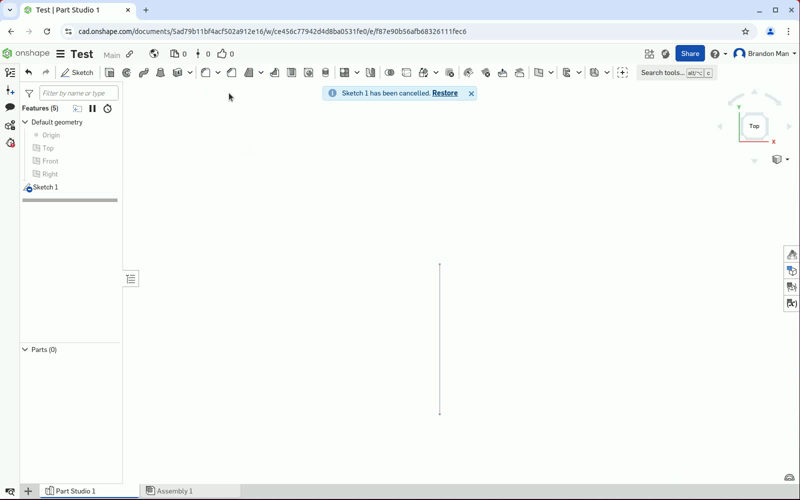
key(shift+h)
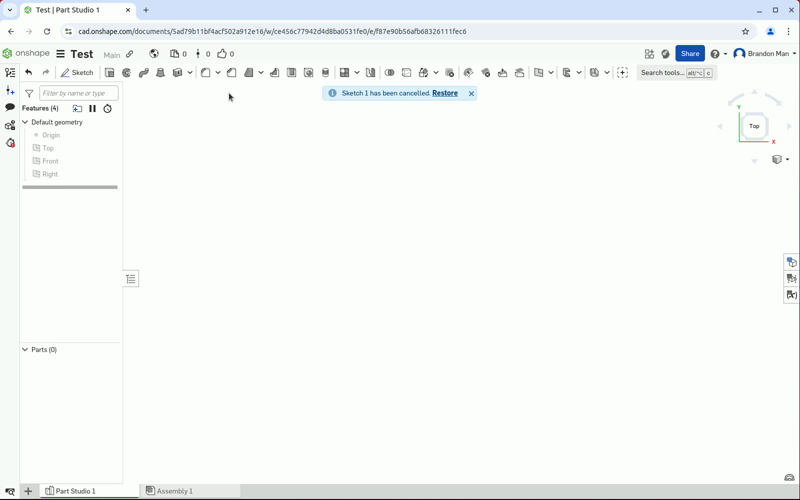
mouse_move(73, 352)
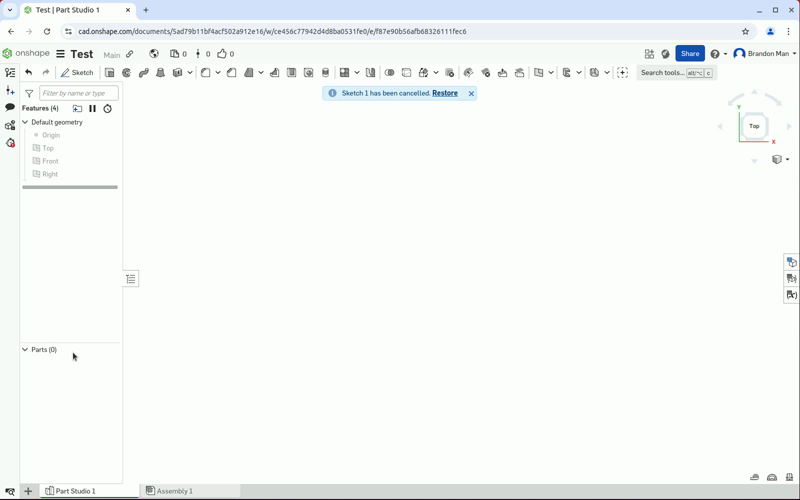
key(y)
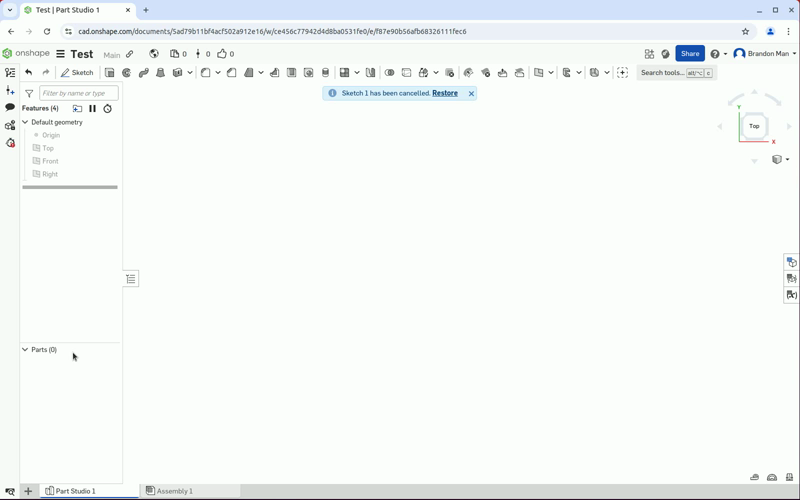
key(shift+p)
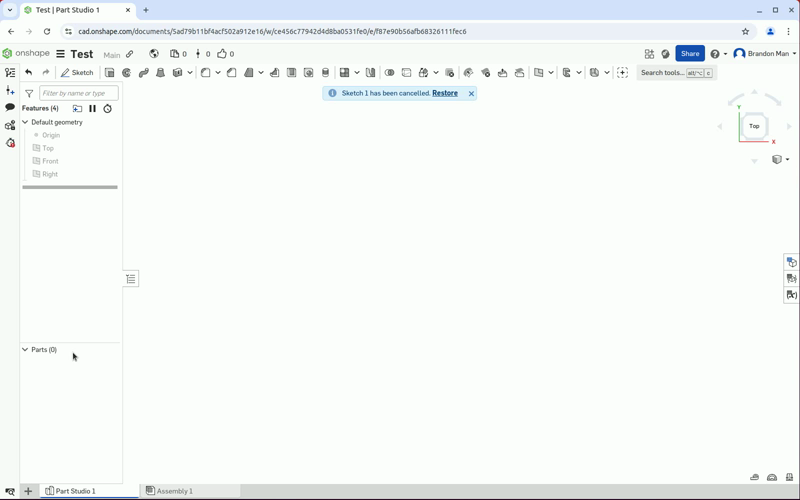
key(space)
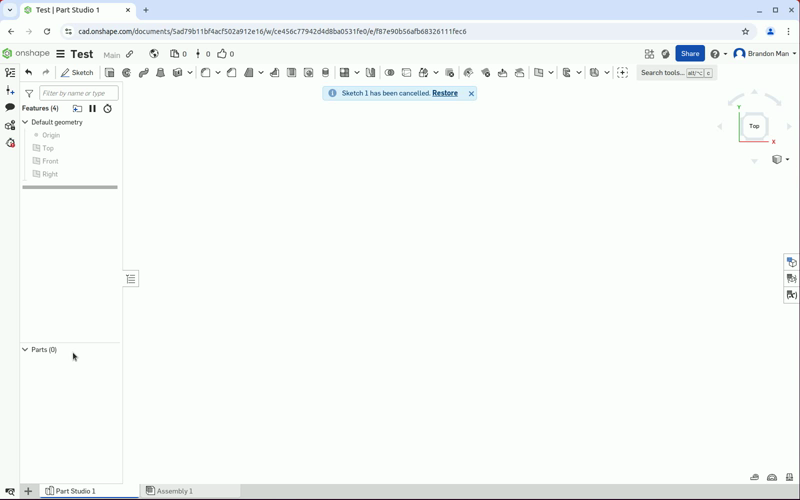
key_down(shift)
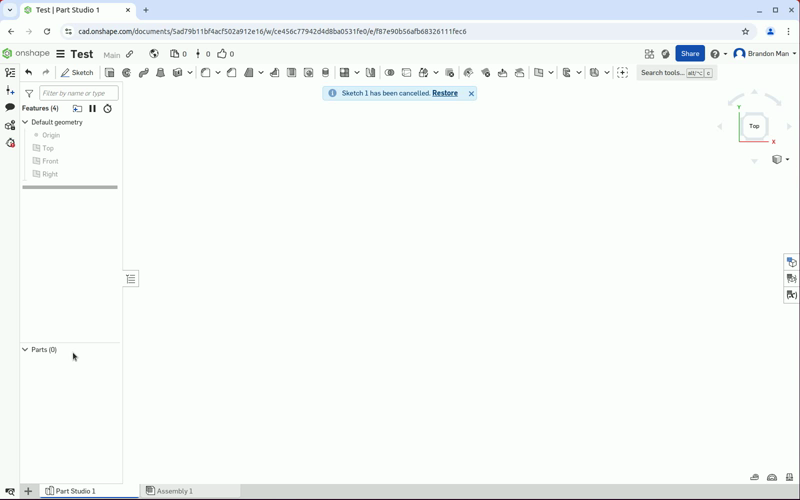
key(up)
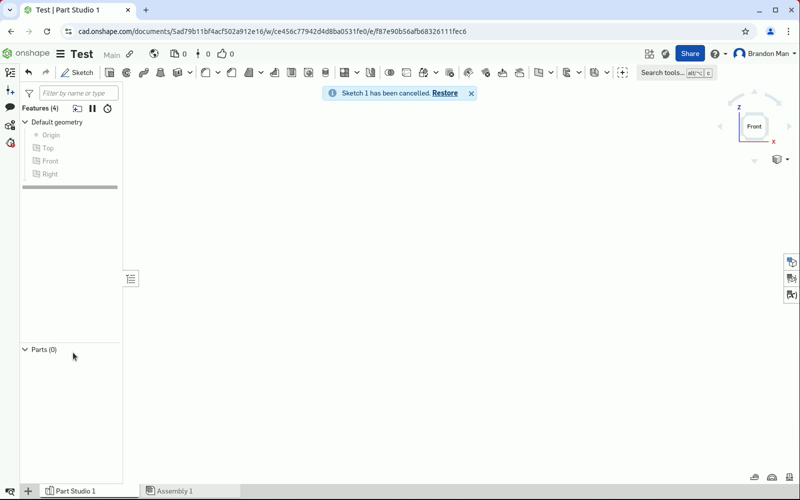
key_up(shift)
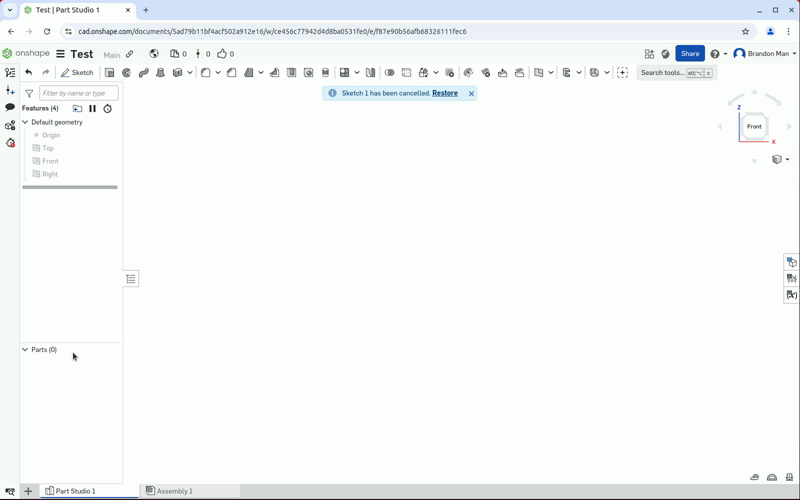
mouse_move(73, 352)
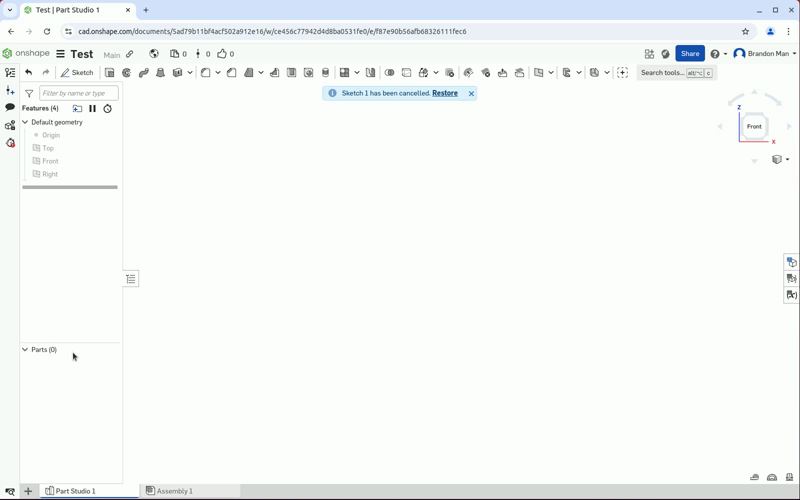
key(shift+y)
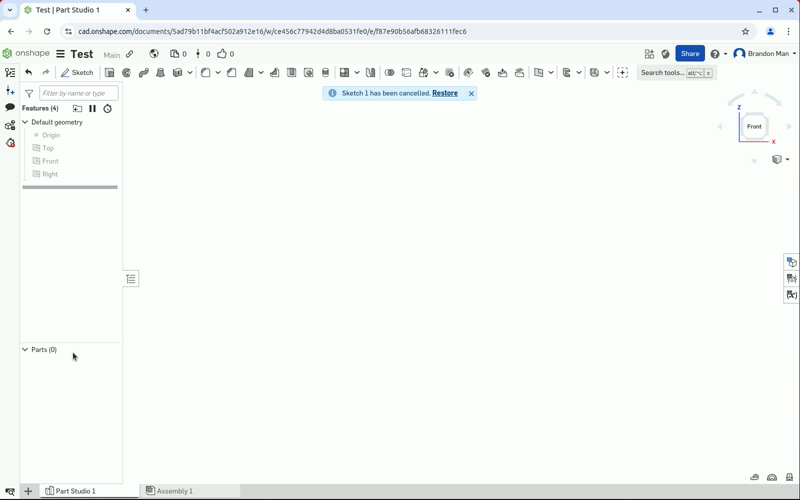
key(shift+s)
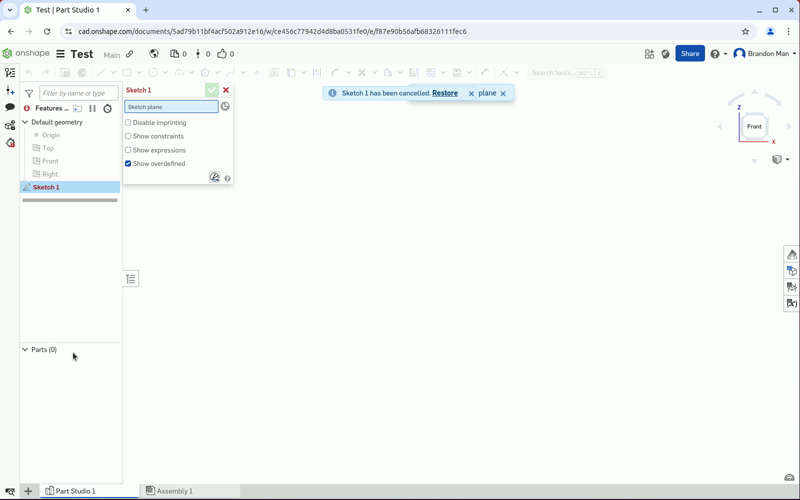
mouse_move(73, 163)
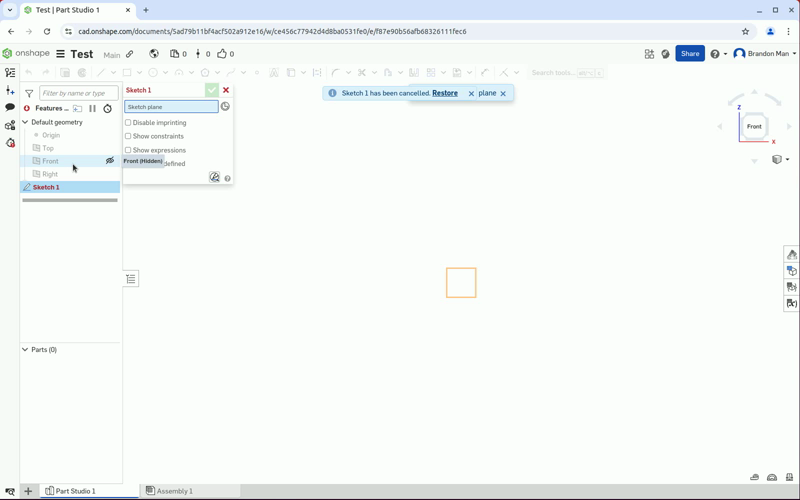
click(73, 163)
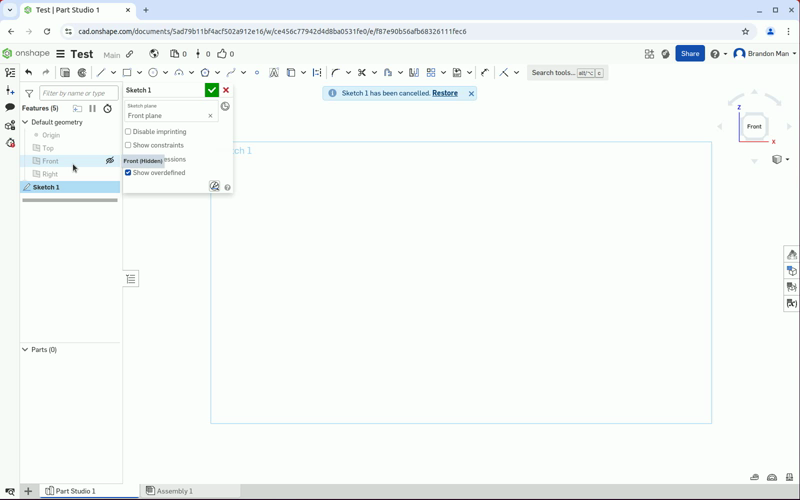
mouse_move(73, 352)
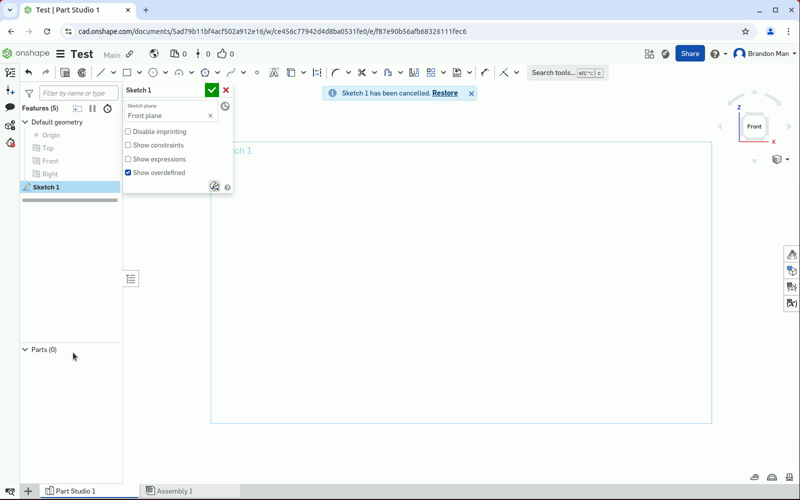
key(y)
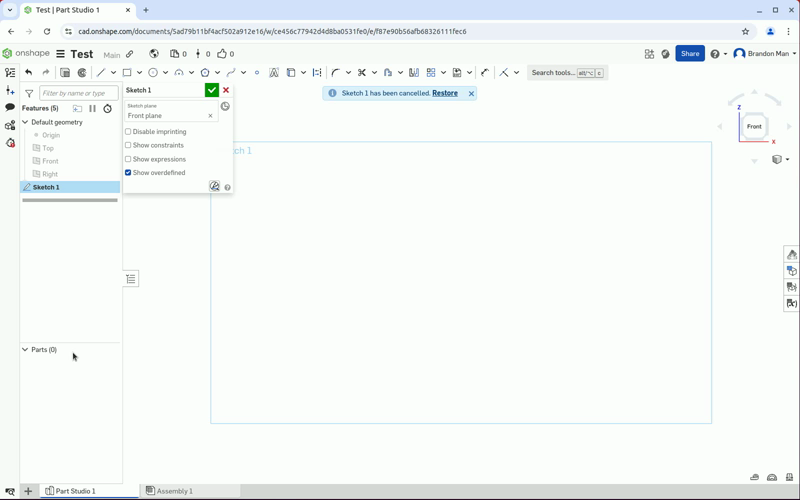
key(l)
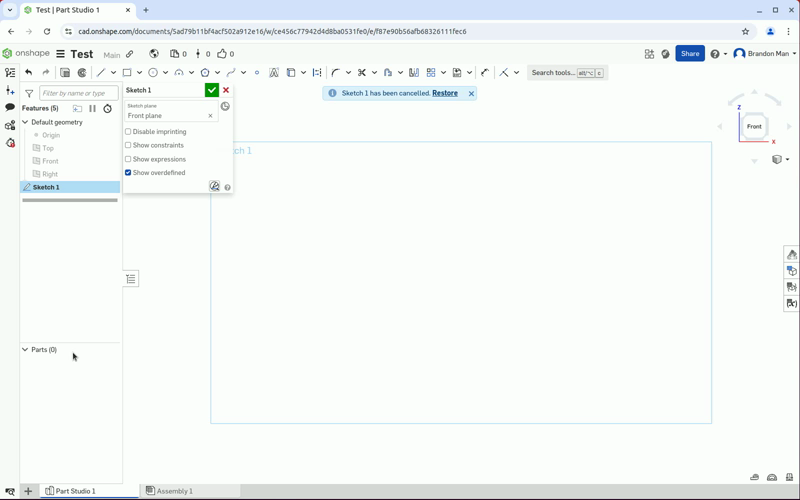
key_down(shift)
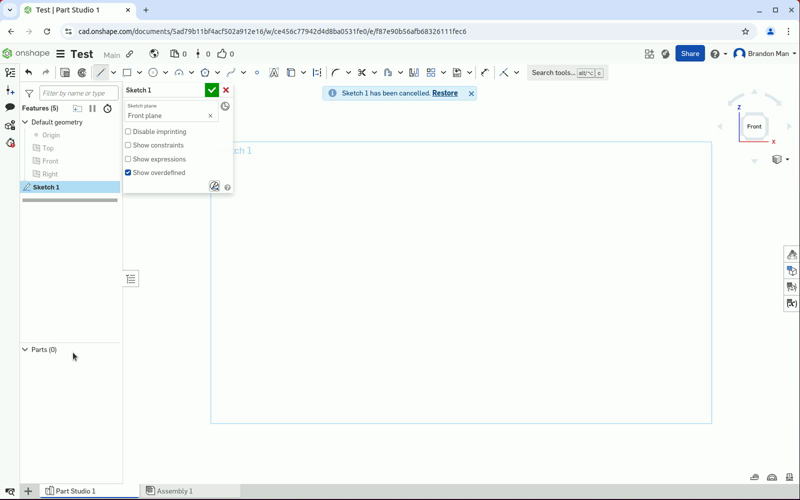
mouse_move(449, 282)
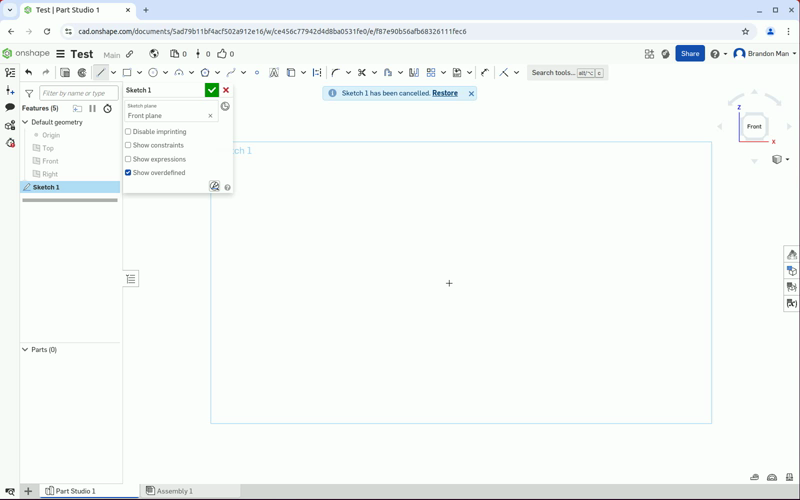
click(449, 282)
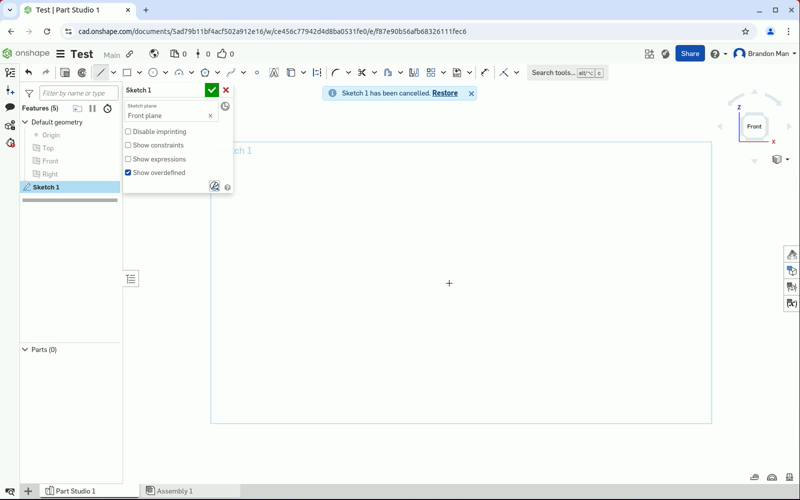
key_up(shift)
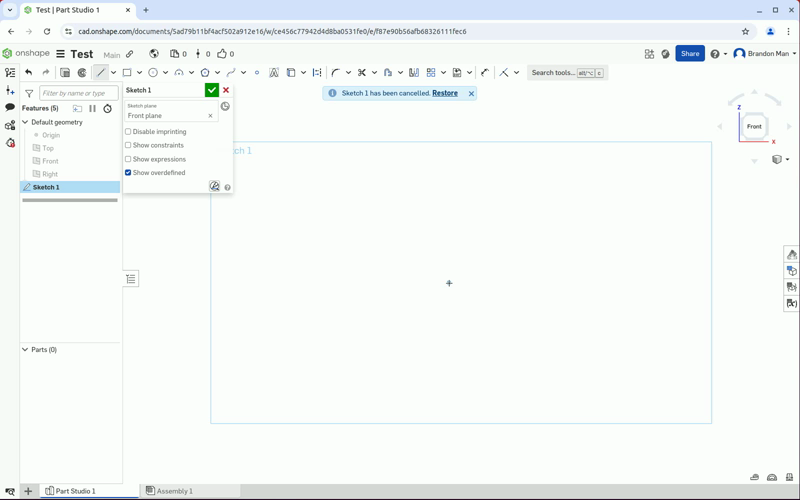
key_down(shift)
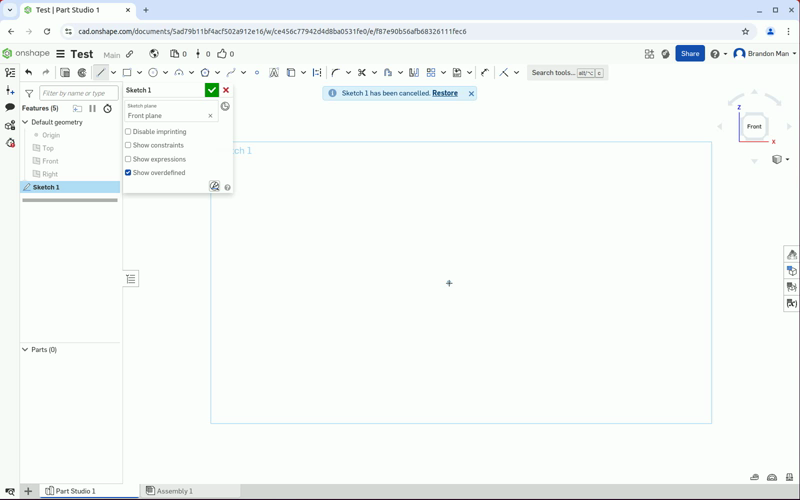
mouse_move(479, 282)
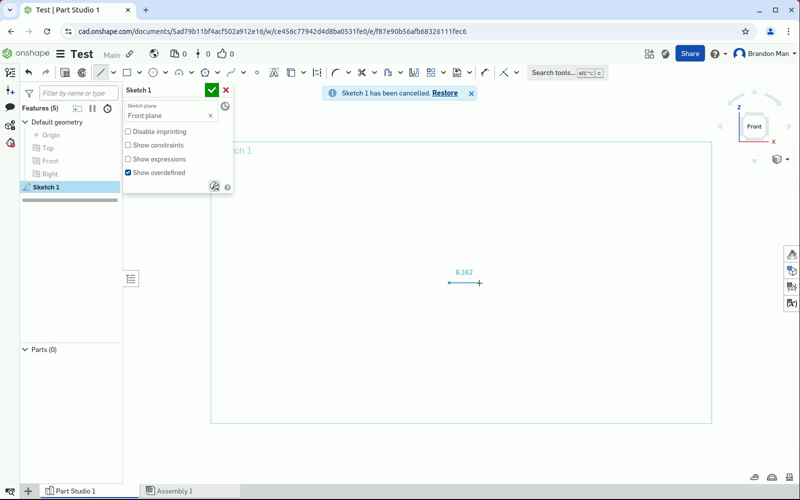
mouse_move(455, 293)
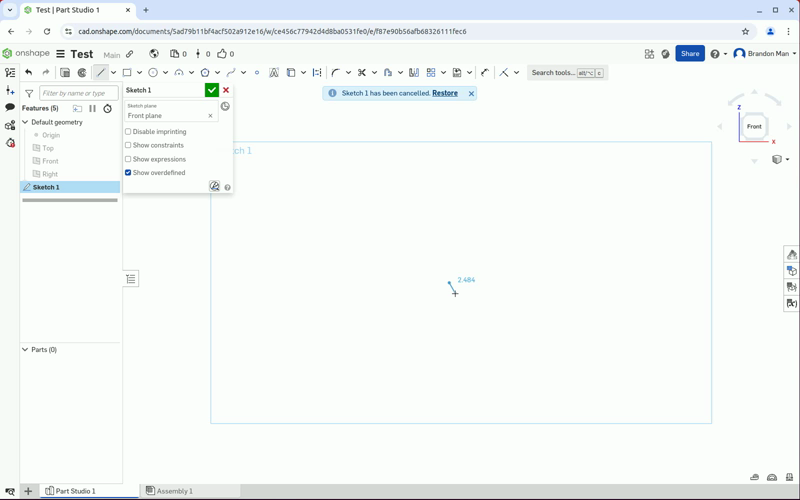
click(455, 293)
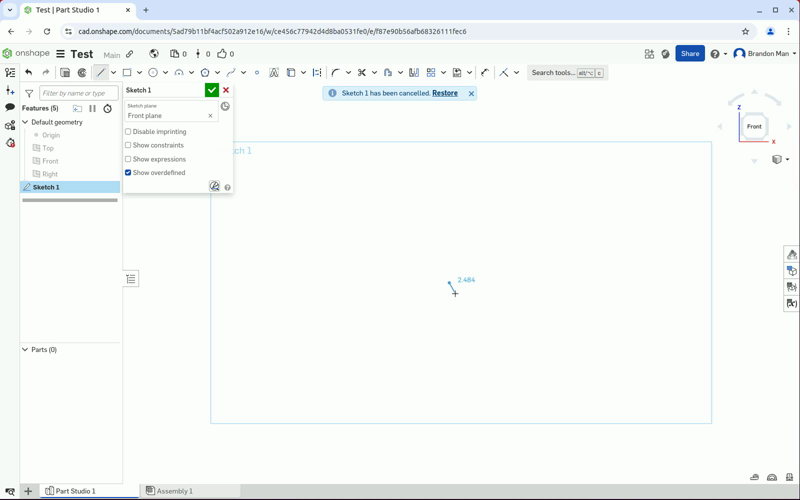
key_up(shift)
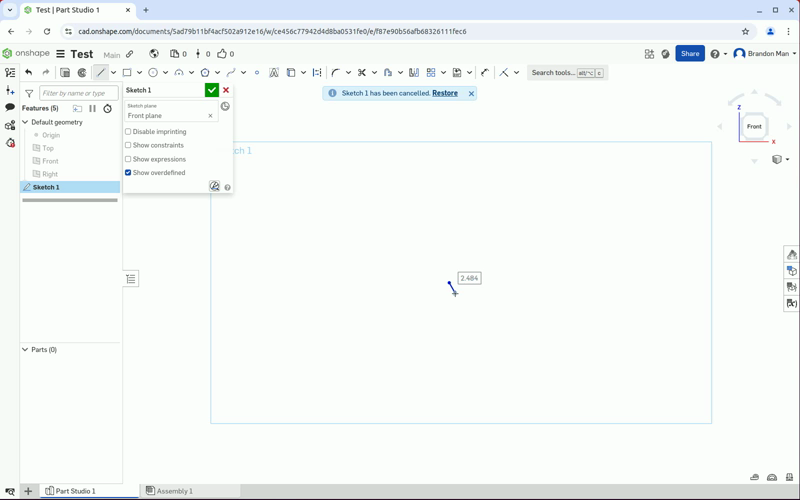
key_down(shift)
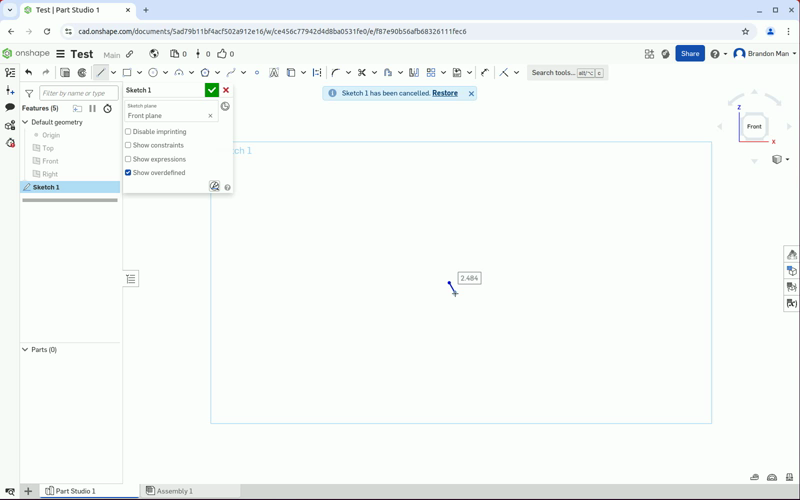
mouse_move(485, 293)
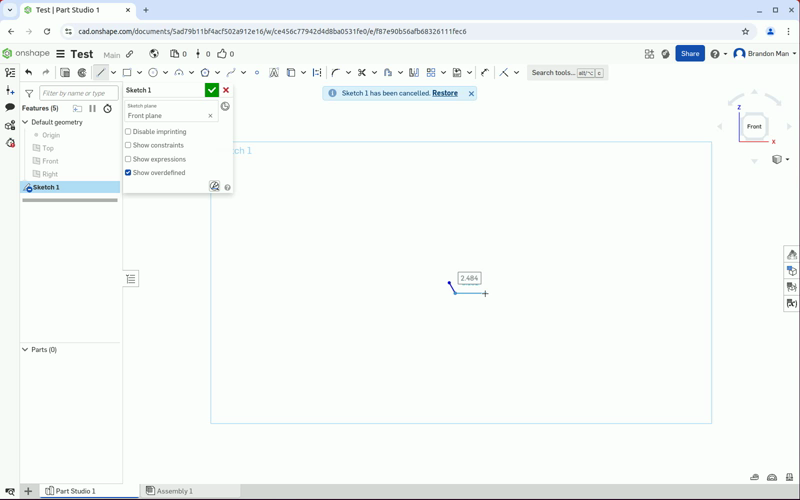
mouse_move(467, 293)
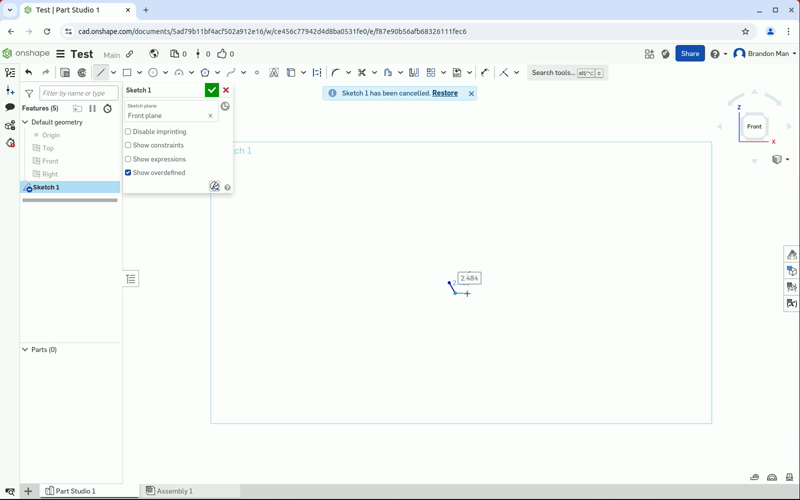
click(467, 293)
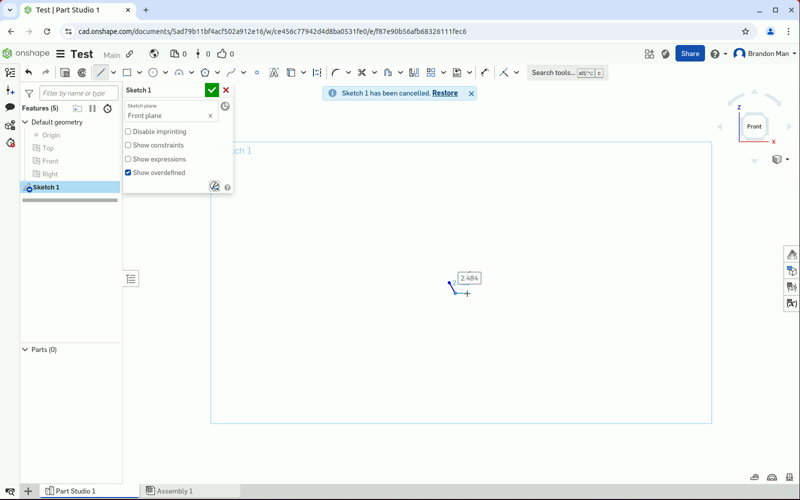
key_up(shift)
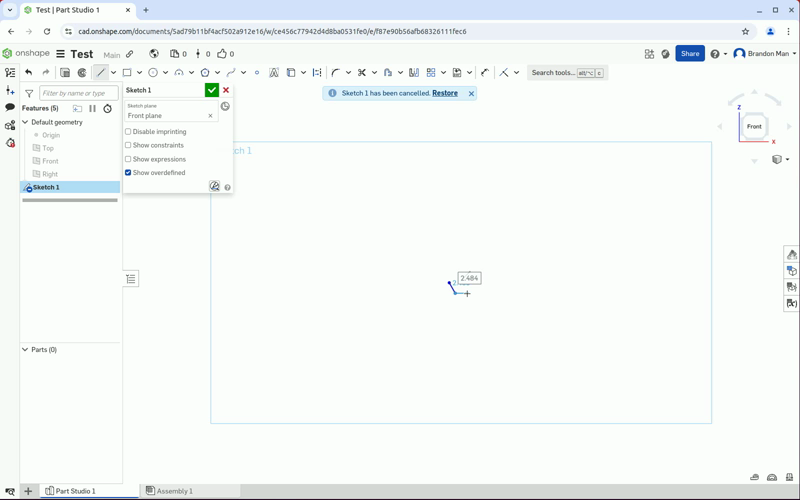
key_down(shift)
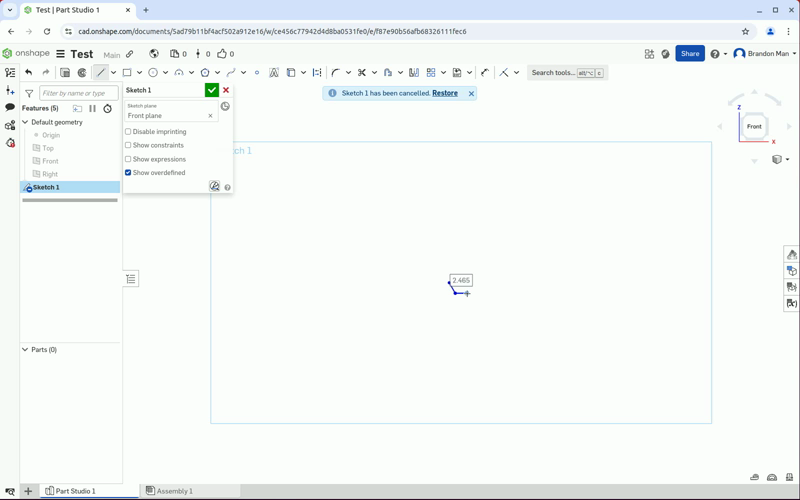
mouse_move(497, 293)
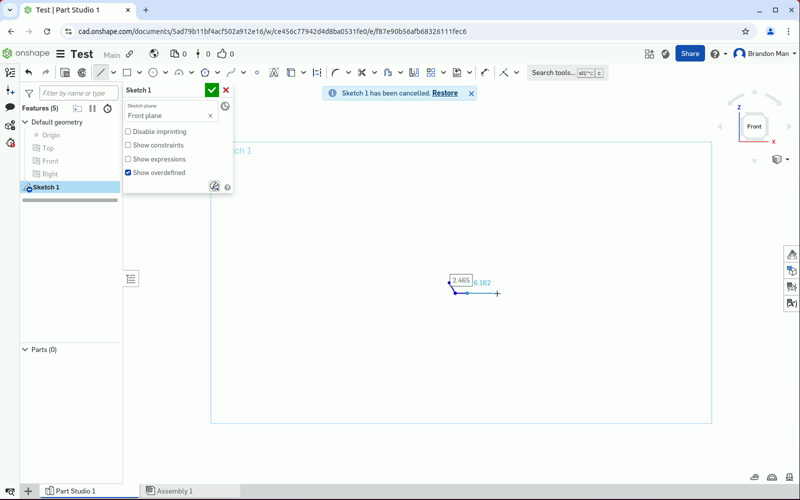
mouse_move(473, 282)
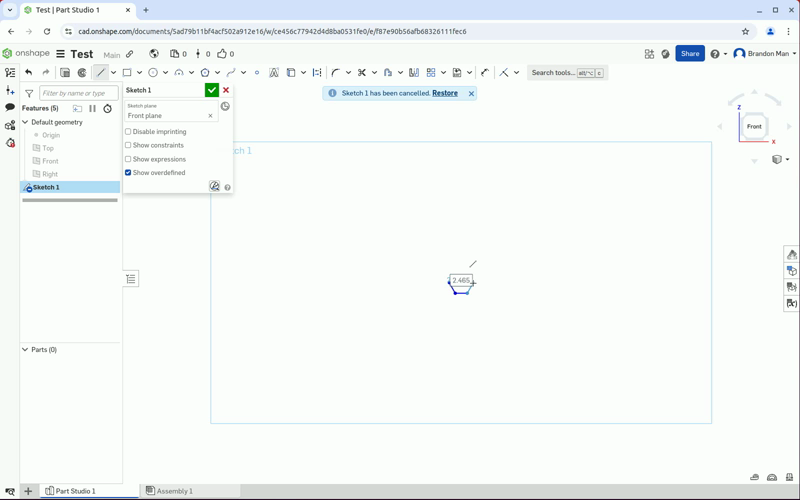
click(473, 282)
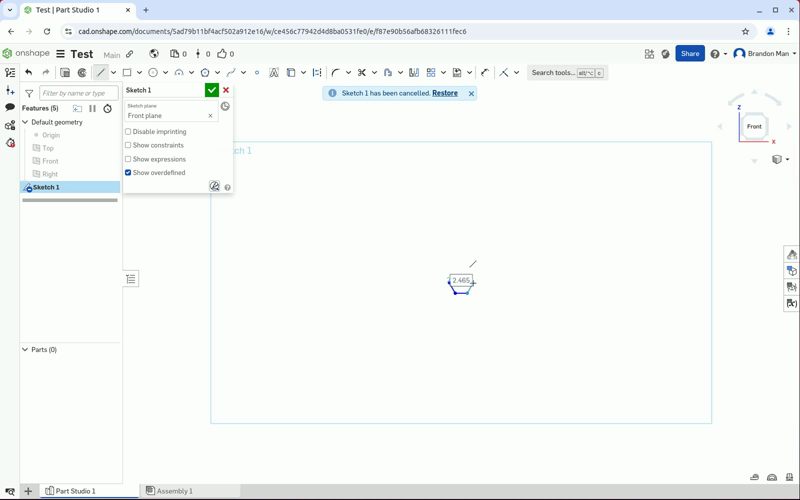
key_up(shift)
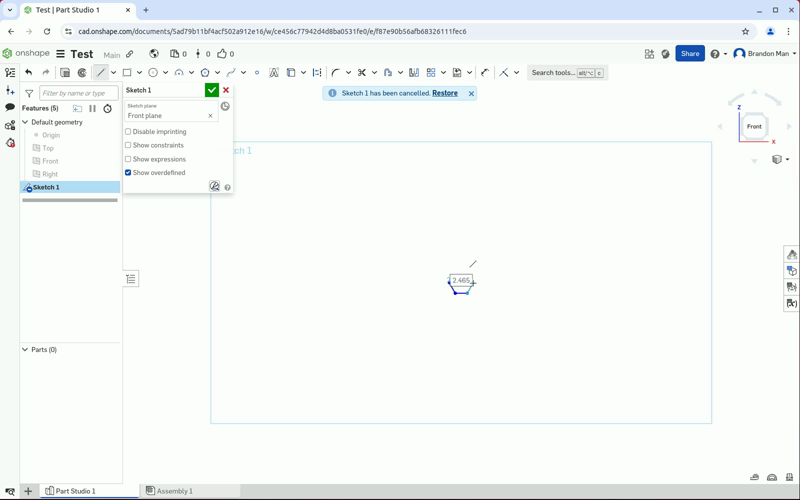
key_down(shift)
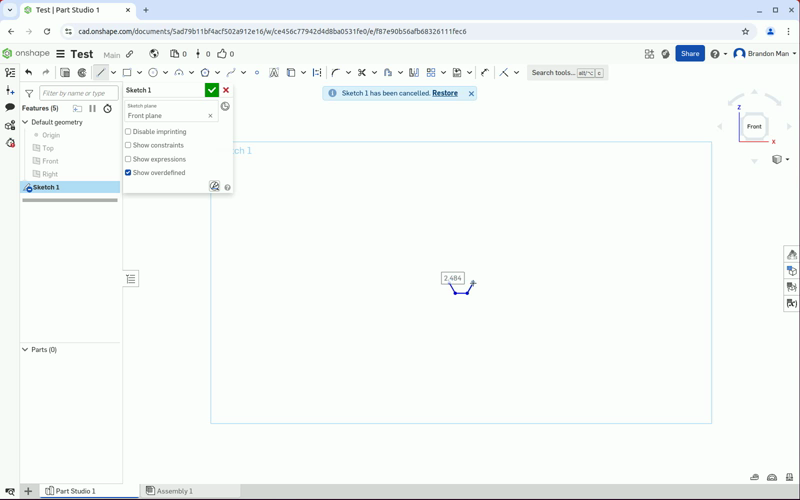
mouse_move(503, 282)
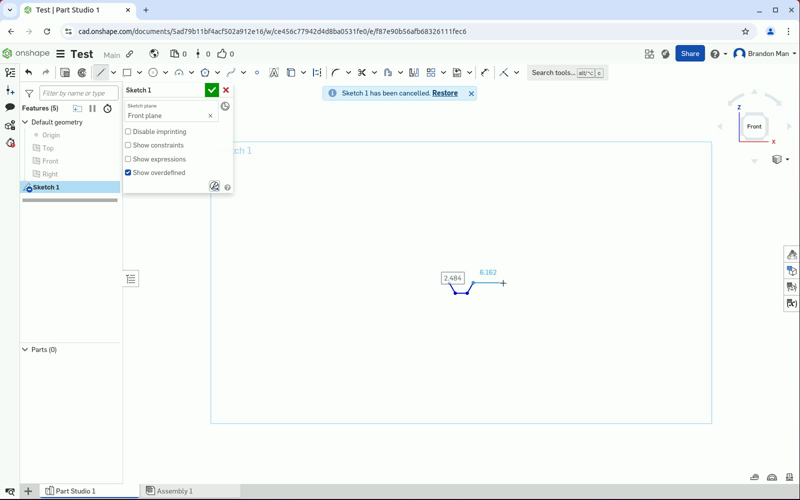
mouse_move(467, 272)
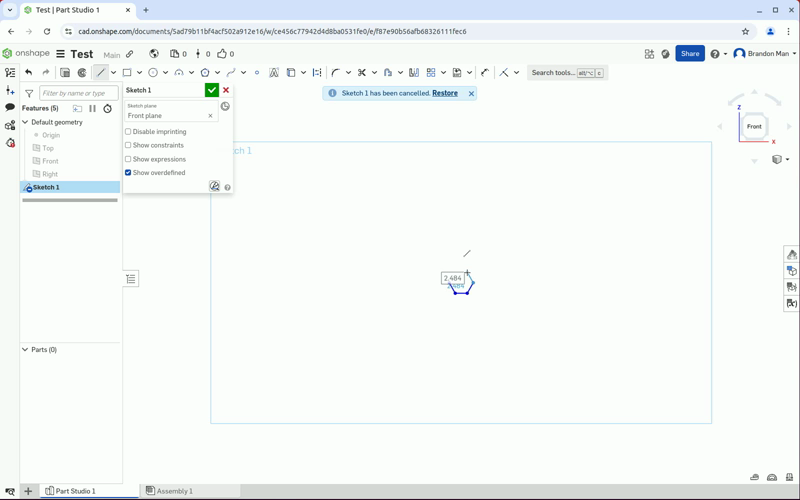
click(467, 272)
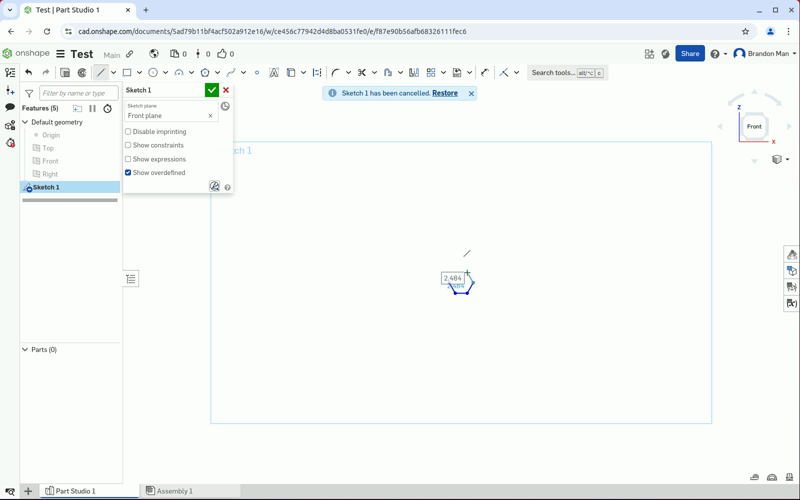
key_up(shift)
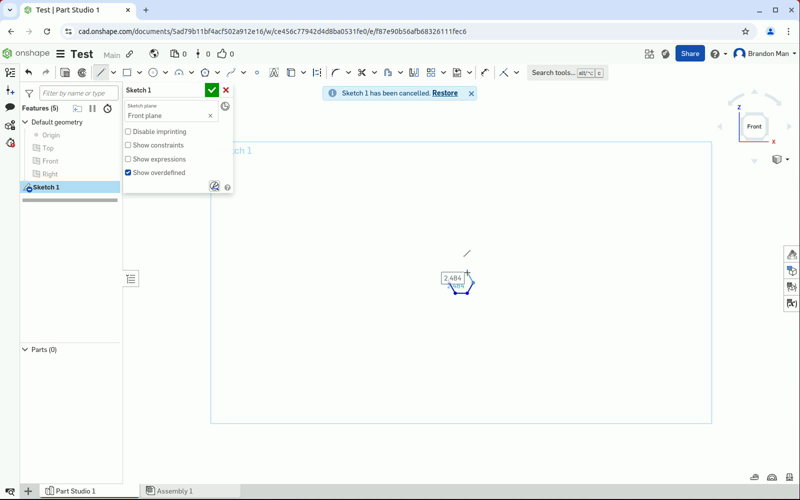
key_down(shift)
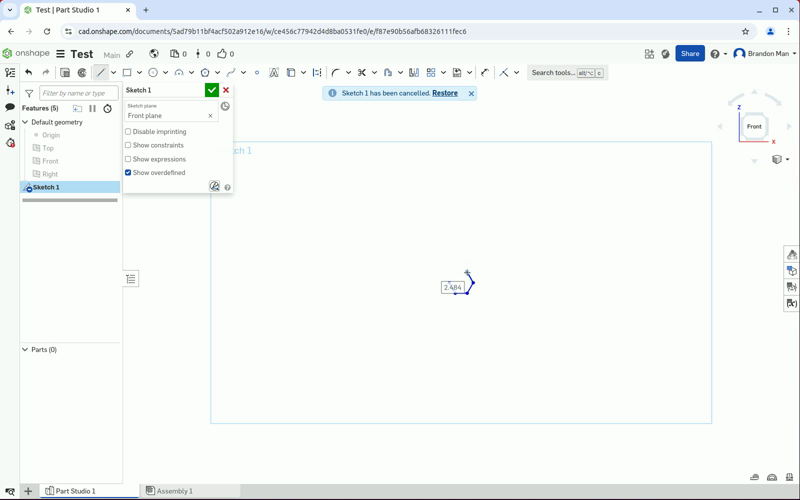
mouse_move(497, 272)
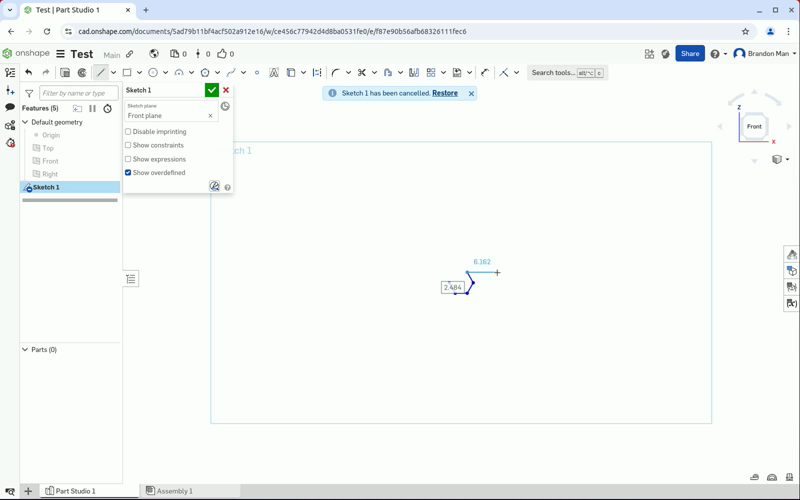
mouse_move(455, 272)
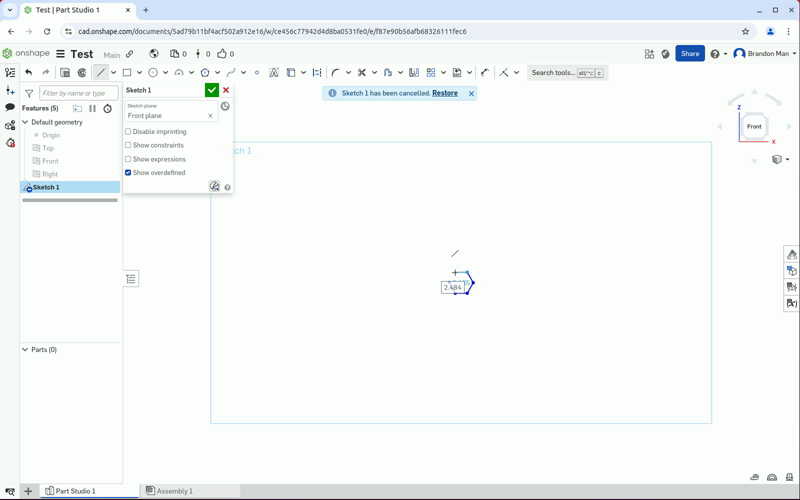
click(455, 272)
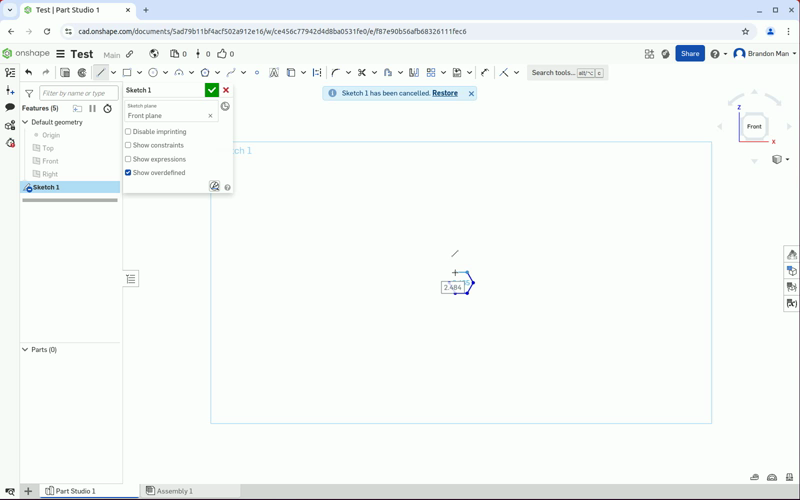
key_up(shift)
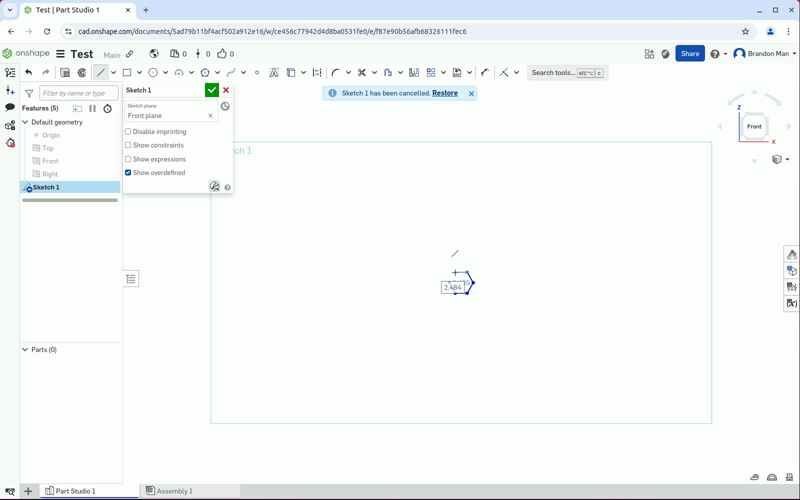
mouse_move(485, 272)
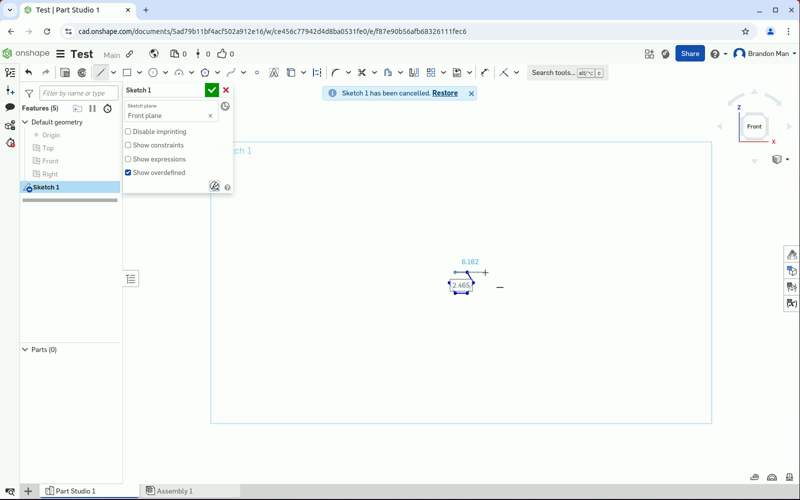
key_down(shift)
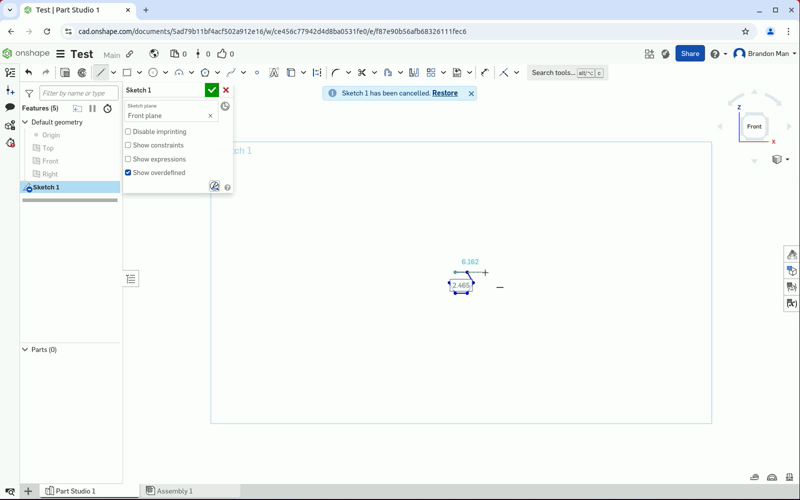
mouse_move(449, 282)
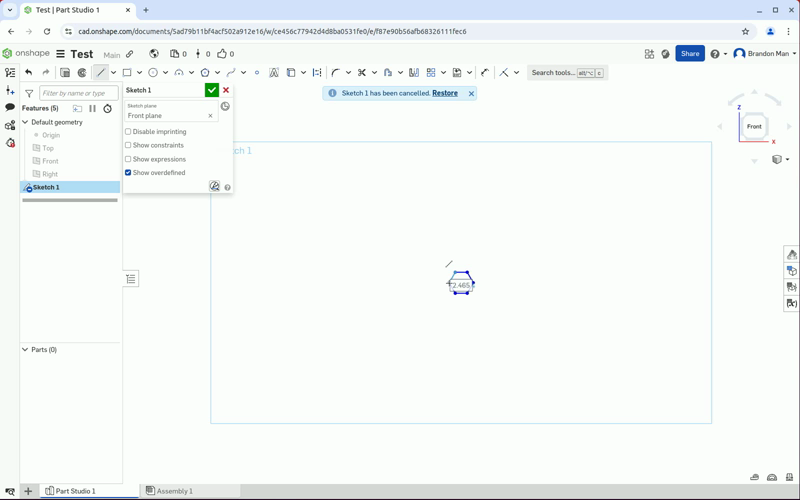
key_up(shift)
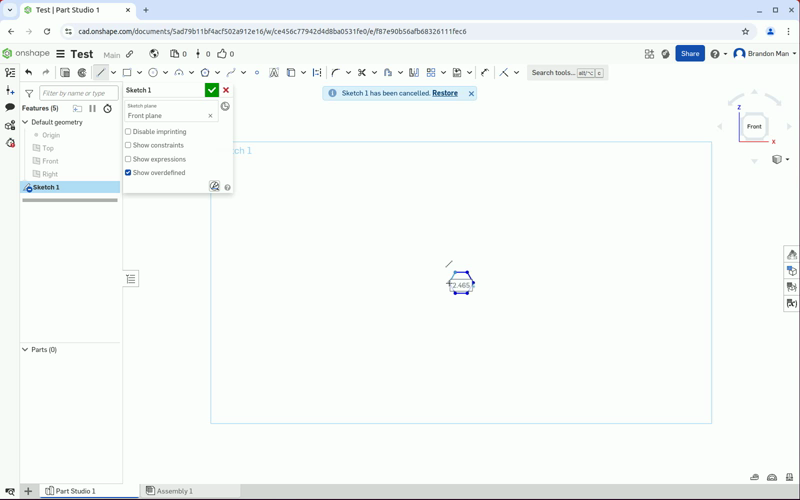
click(449, 282)
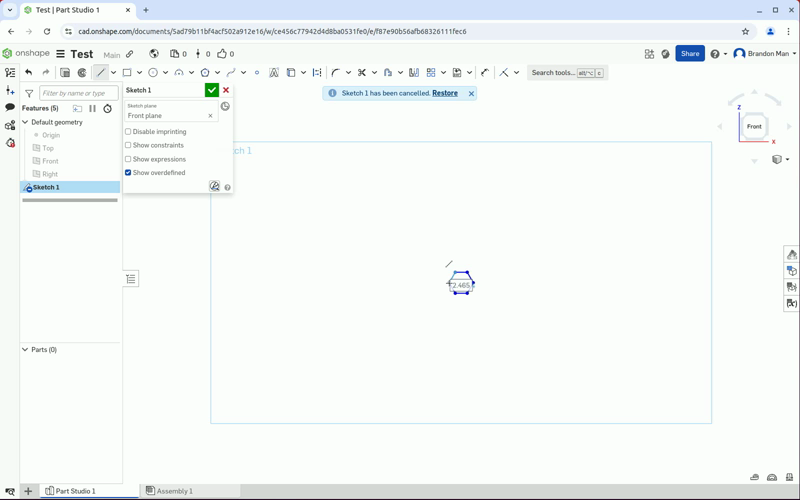
key(esc)
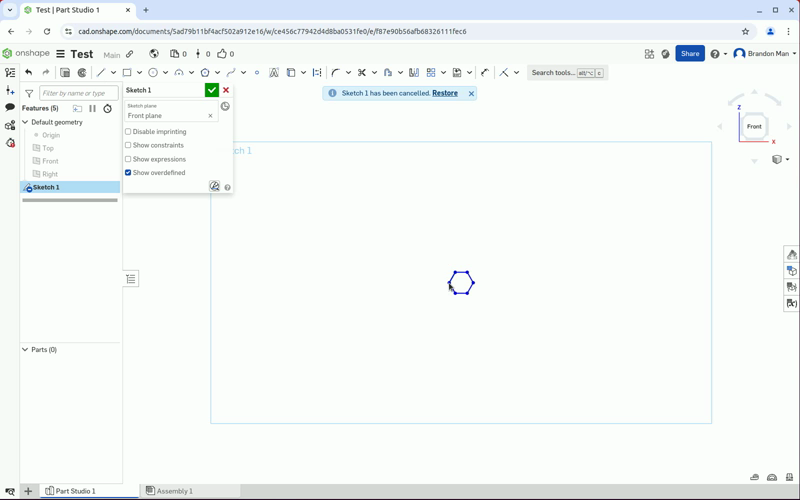
mouse_move(470, 283)
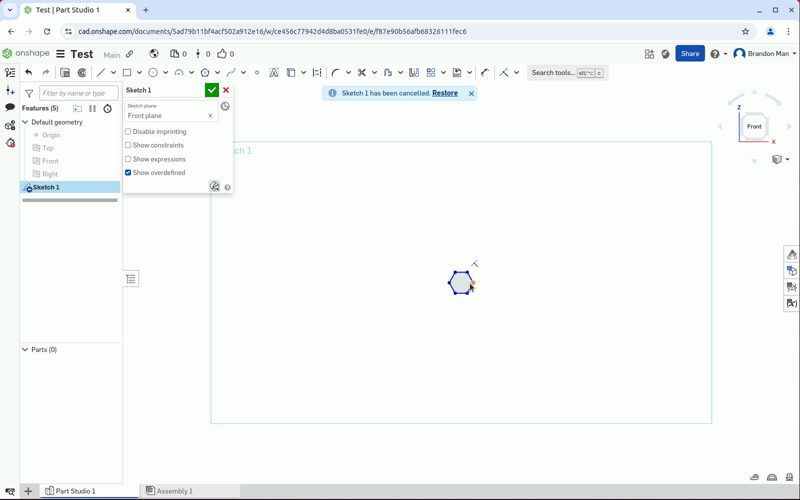
scroll(6)
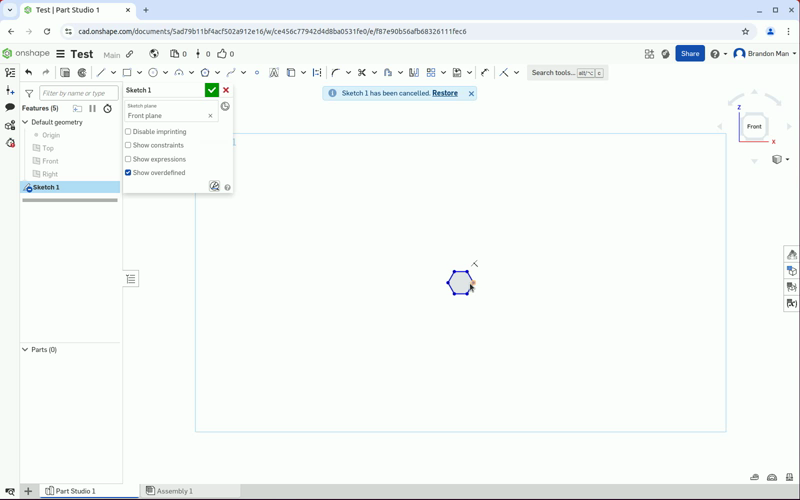
scroll(6)
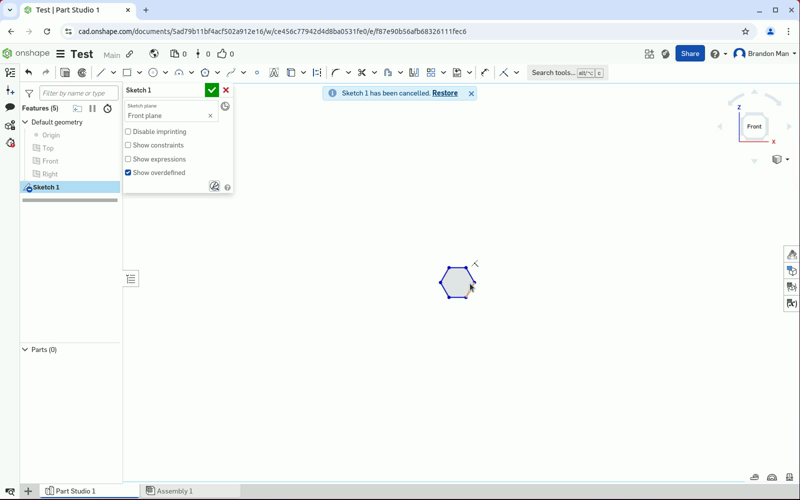
scroll(6)
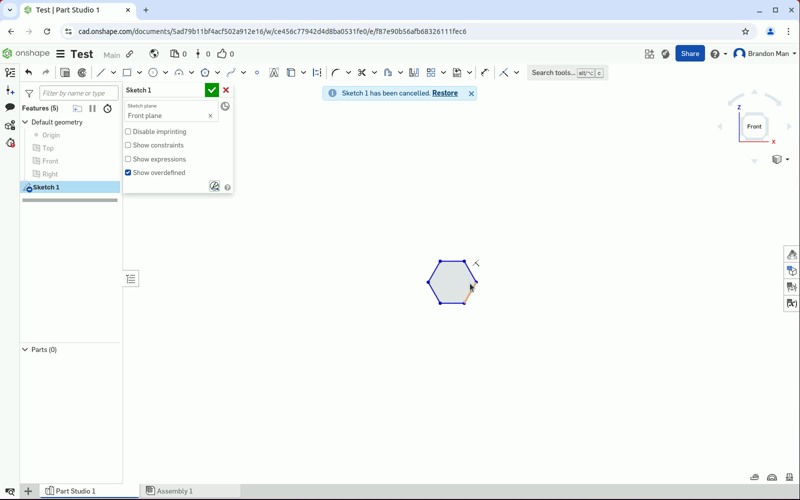
scroll(6)
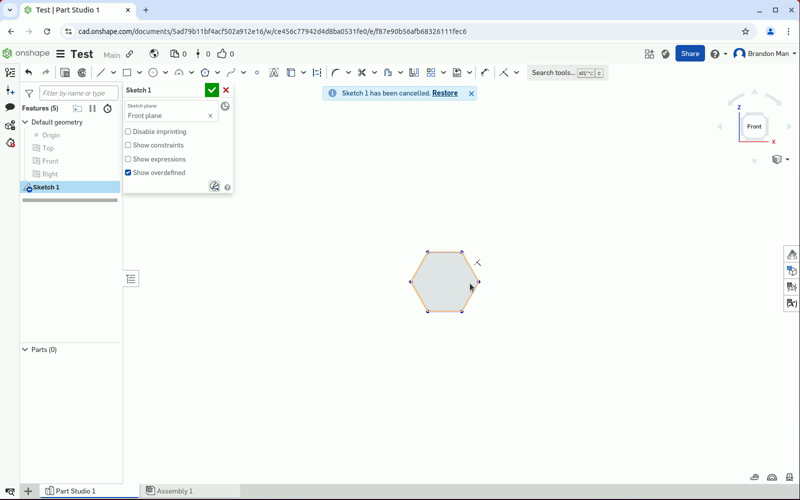
scroll(6)
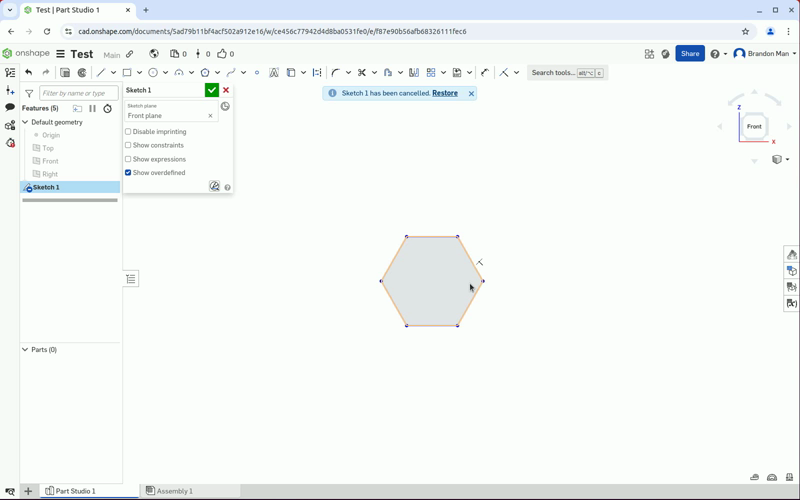
scroll(6)
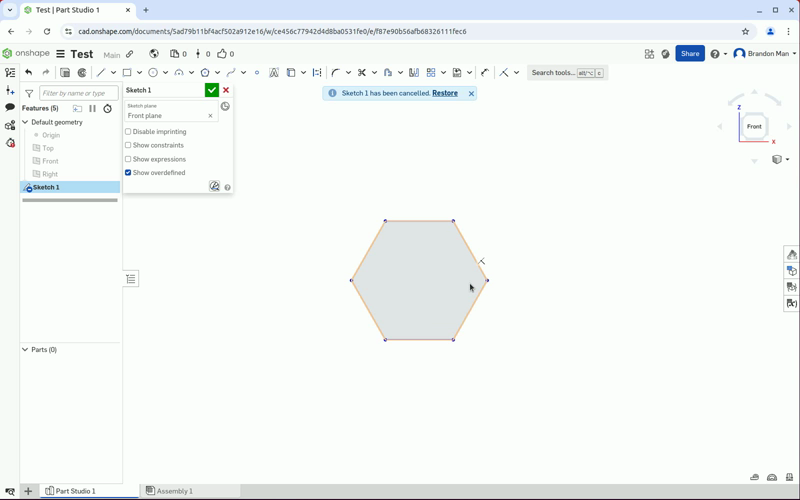
scroll(6)
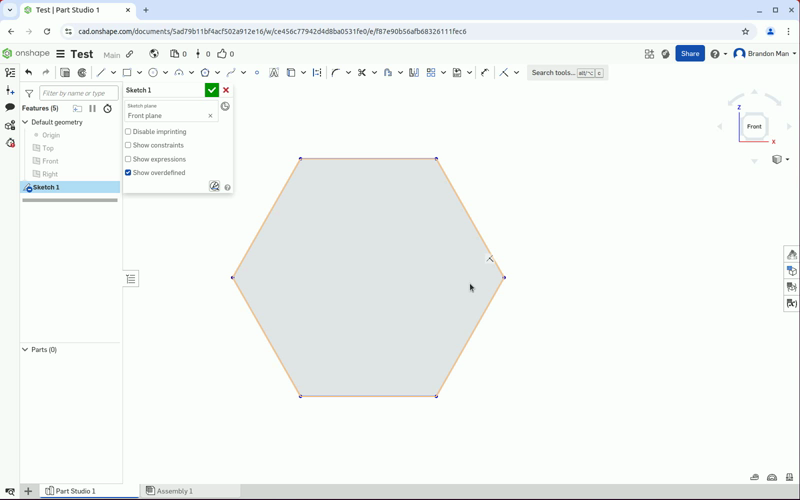
click(470, 283)
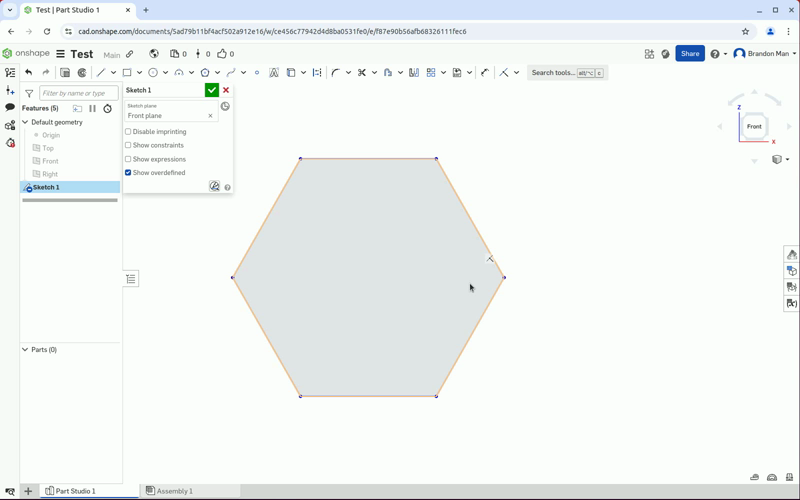
scroll(-6)
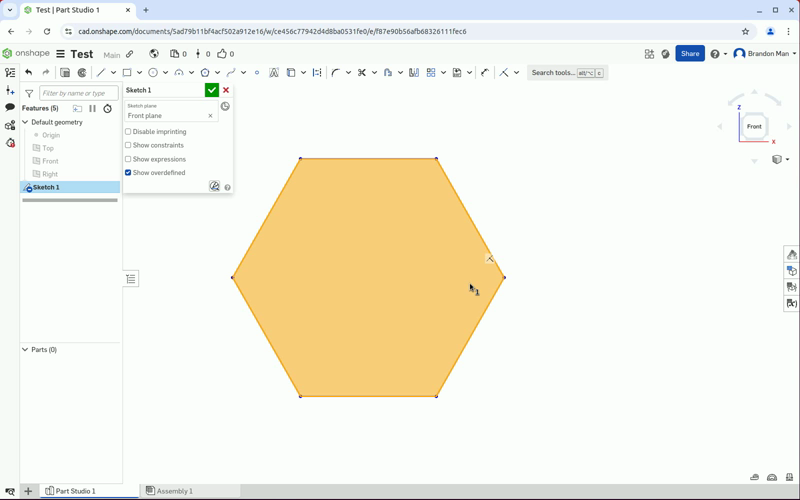
scroll(-6)
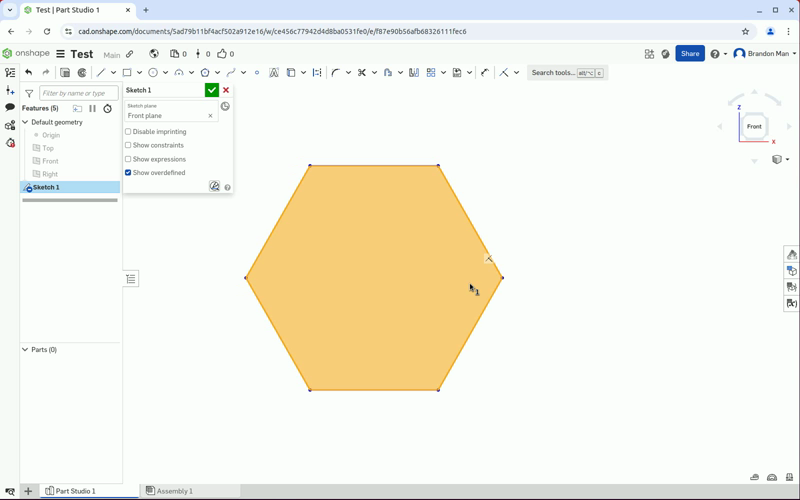
scroll(-6)
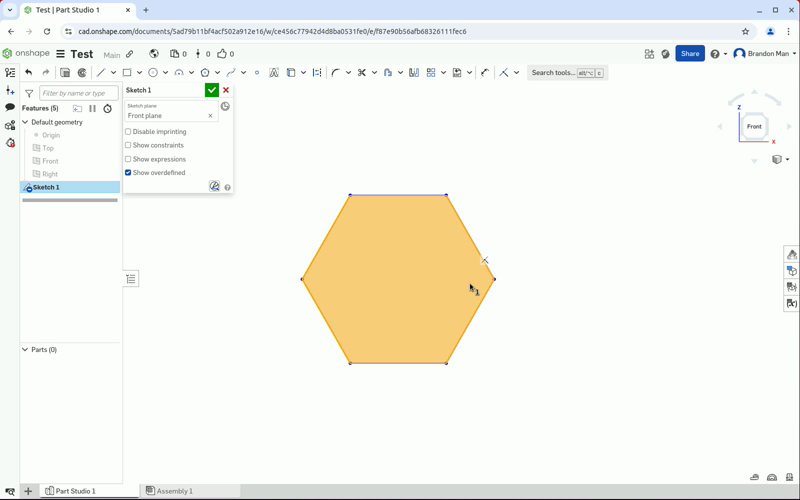
scroll(-6)
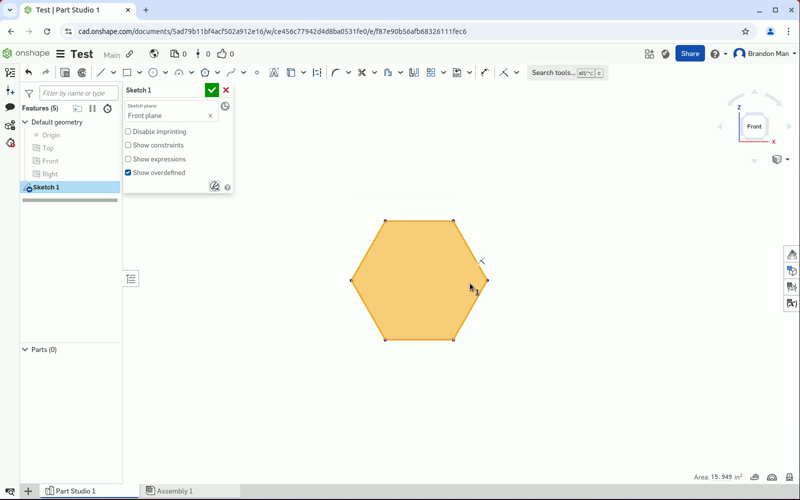
scroll(-6)
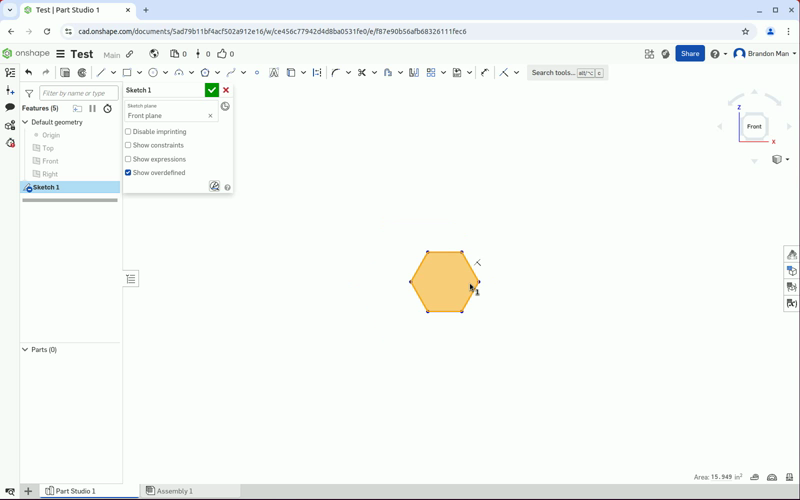
scroll(-6)
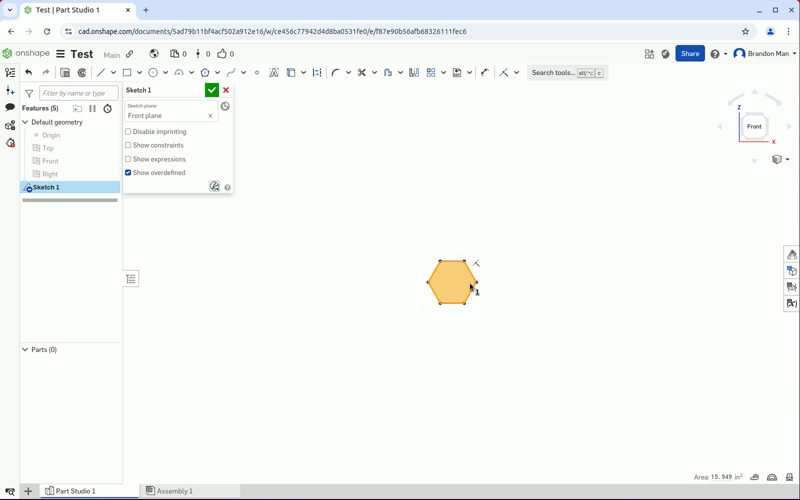
scroll(-6)
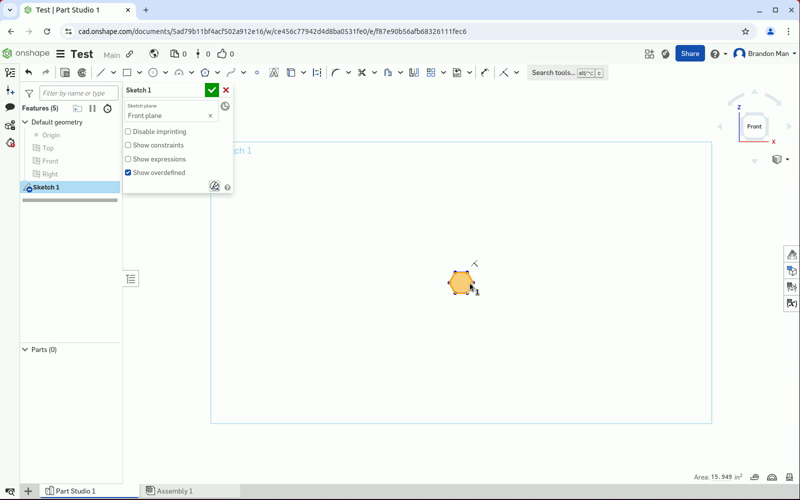
mouse_move(73, 352)
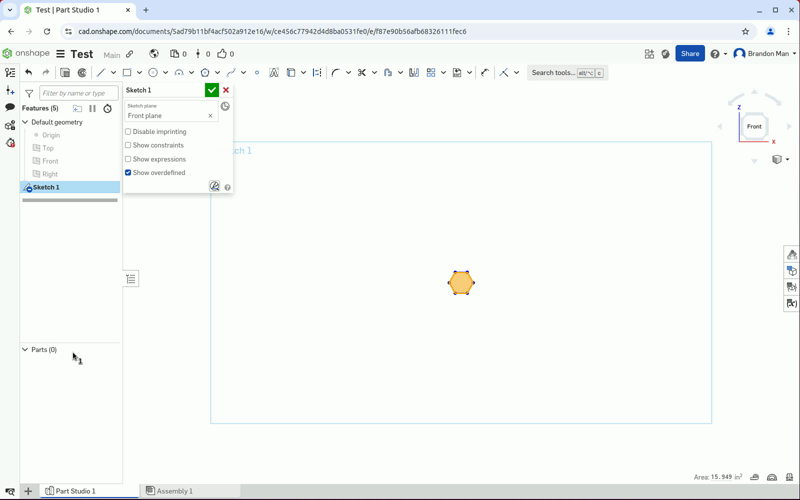
key(shift+y)
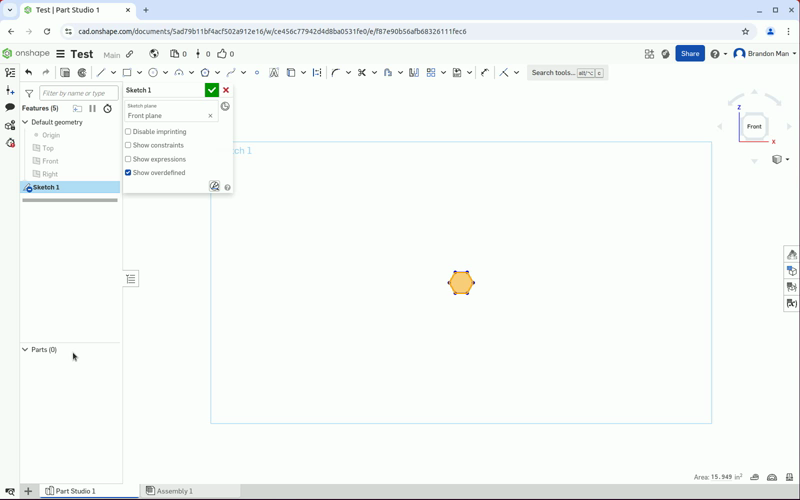
key(shift+e)
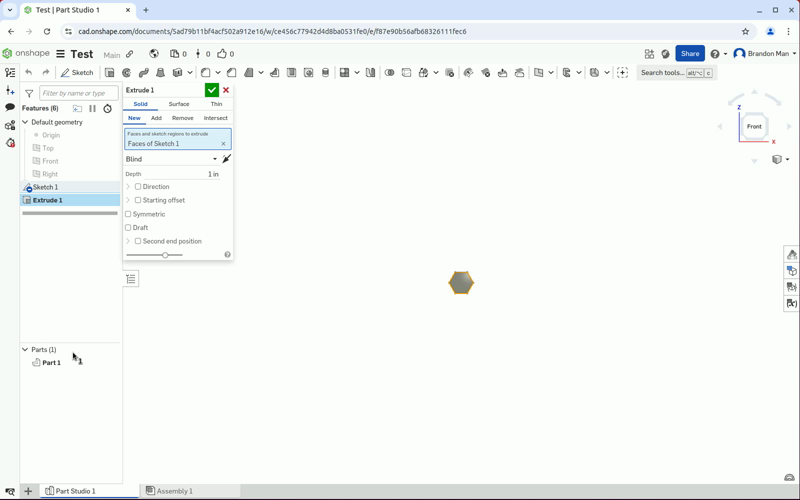
mouse_move(143, 106)
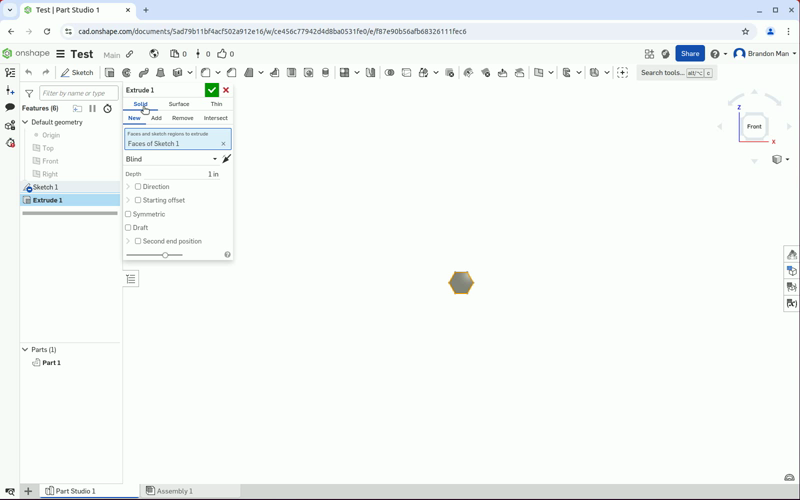
click(143, 106)
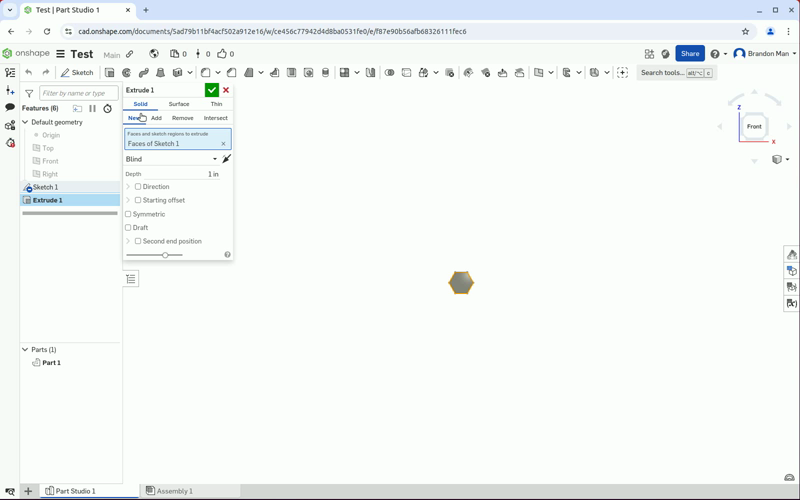
mouse_move(137, 120)
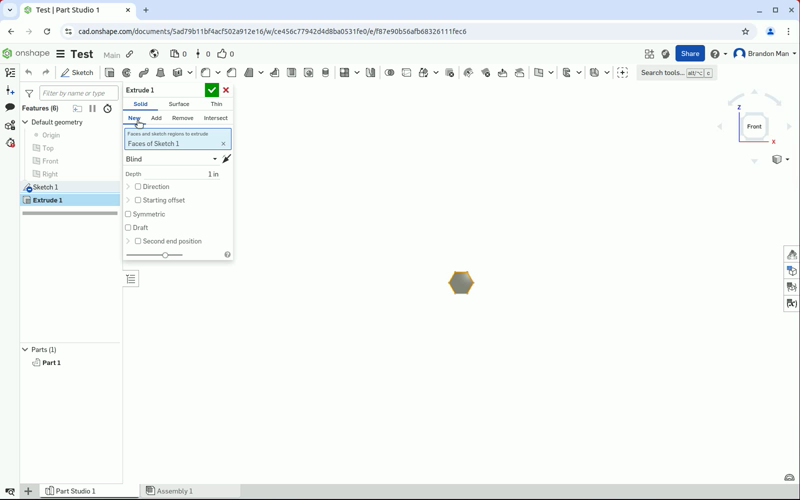
click(137, 120)
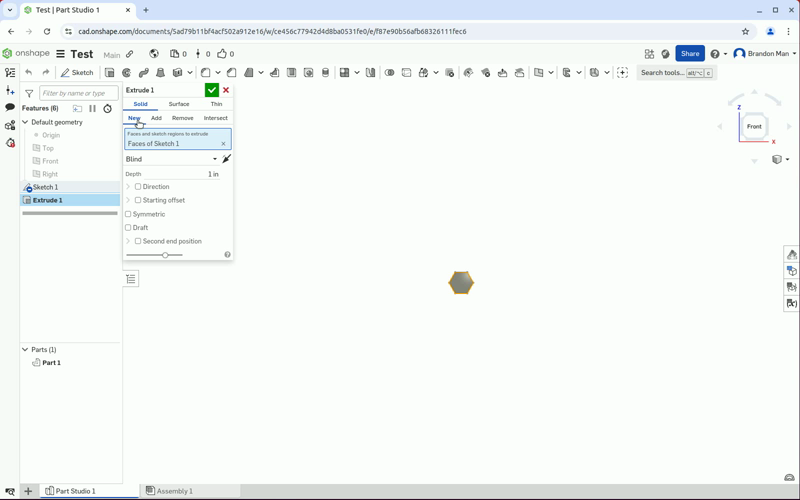
key(tab, 4)
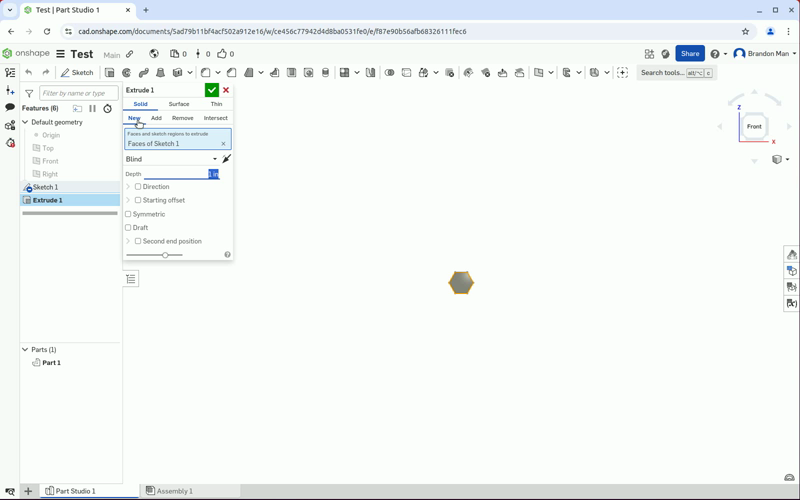
text(19.979)
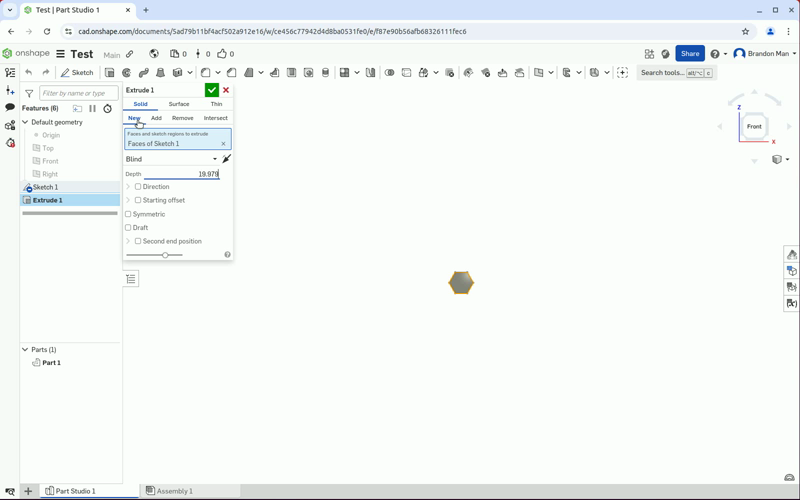
key(tab, 3)
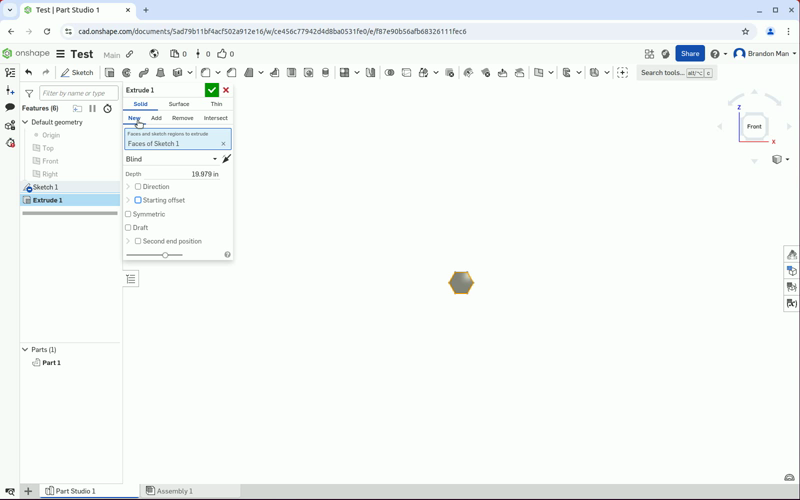
key(tab, 2)
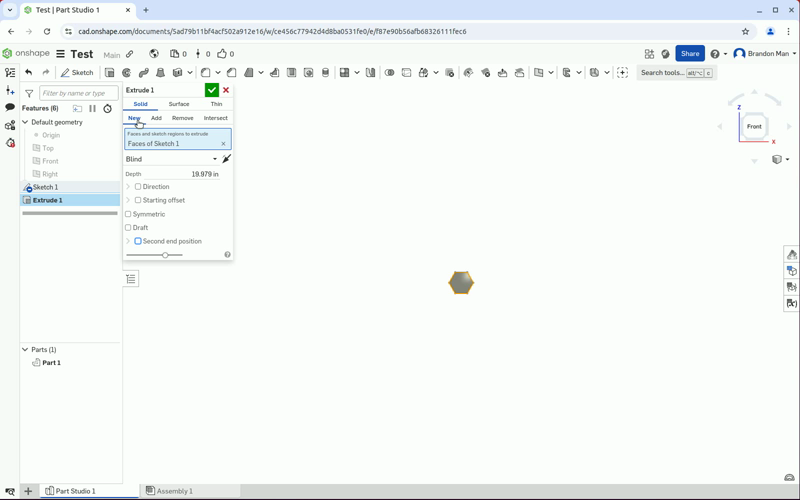
key(space)
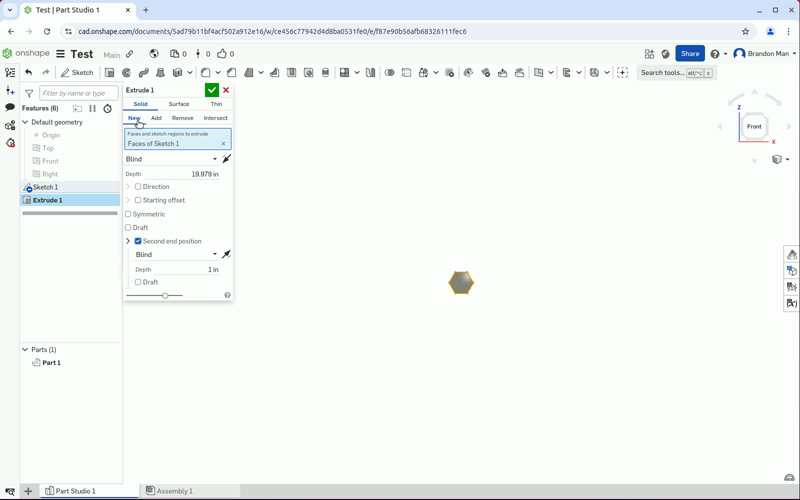
key(tab, 3)
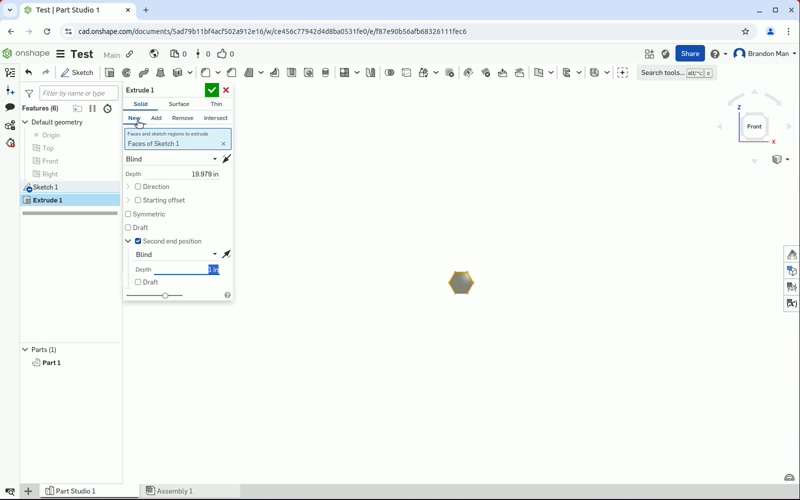
text(19.979)
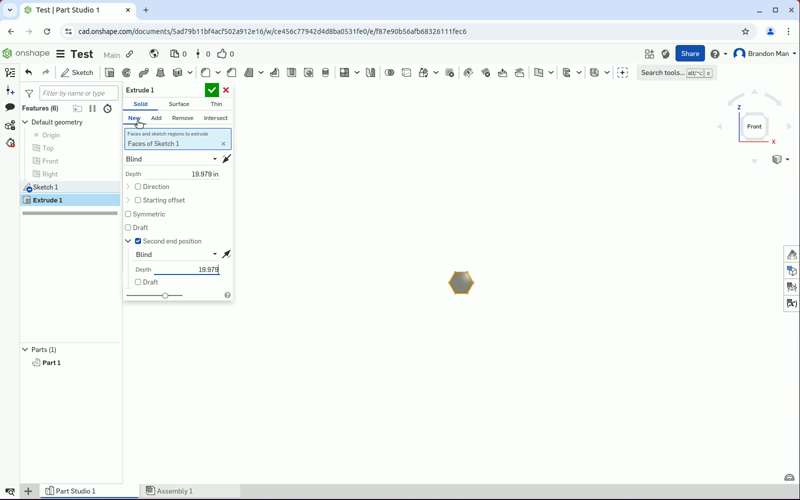
key(enter)
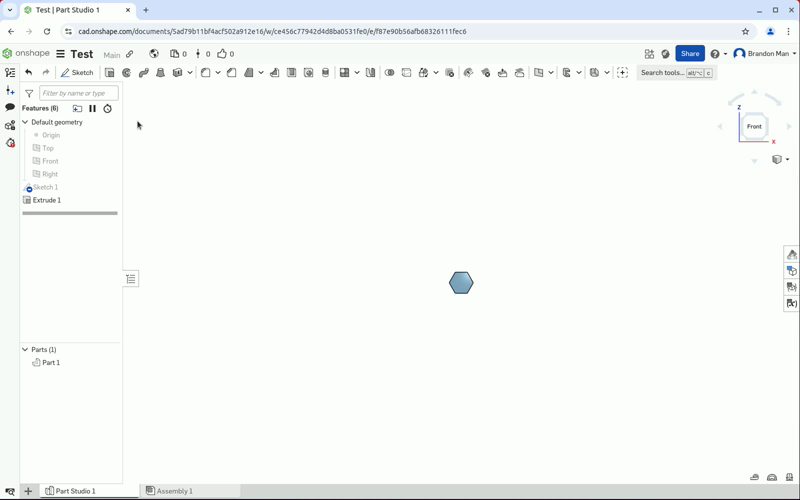
key(shift+h)
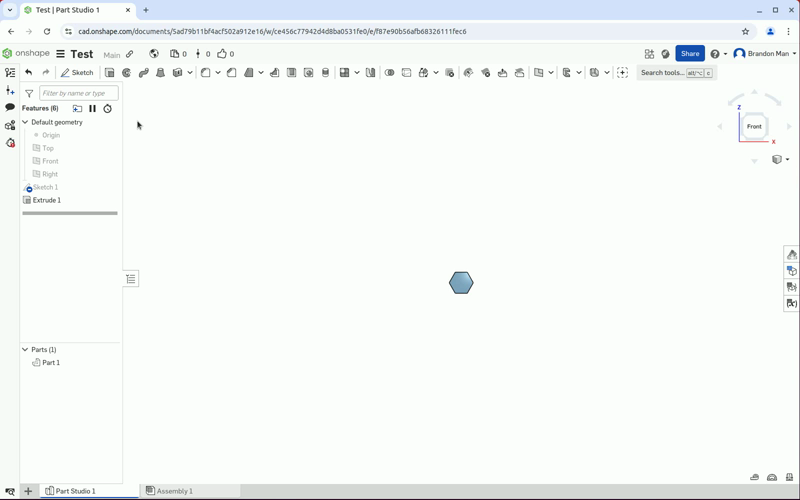
key(shift+h)
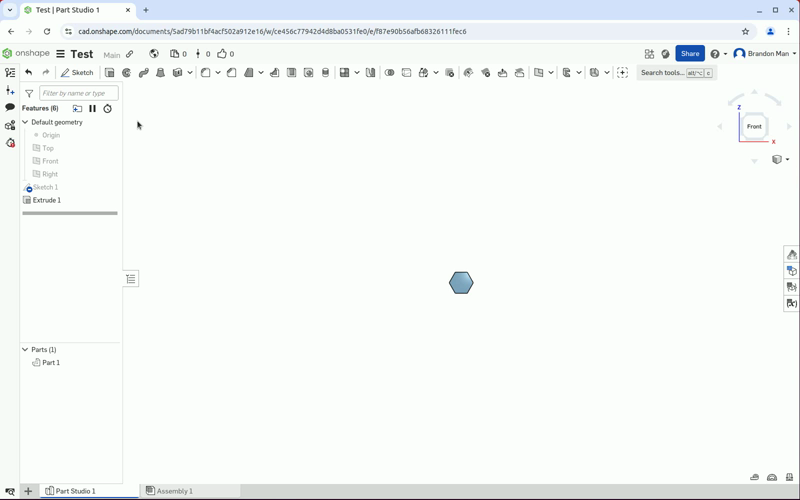
mouse_move(73, 189)
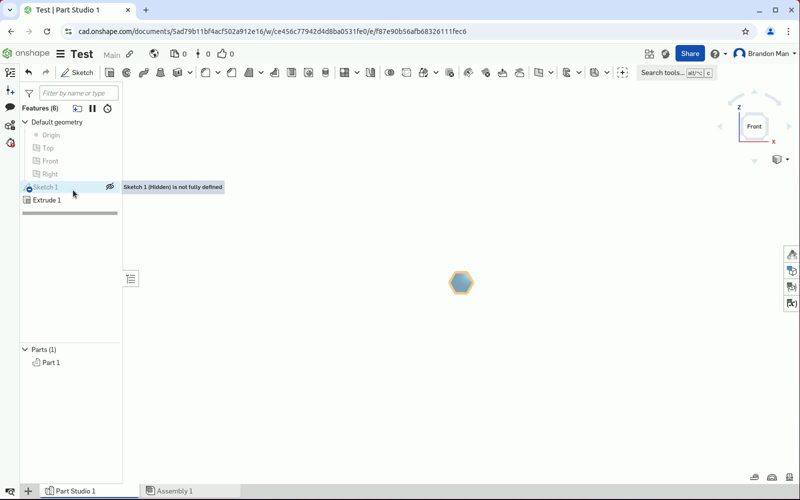
click(73, 189)
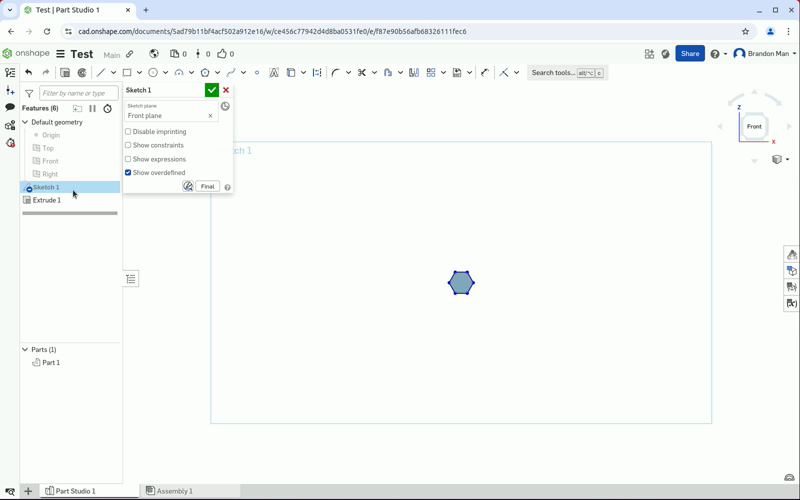
mouse_move(229, 92)
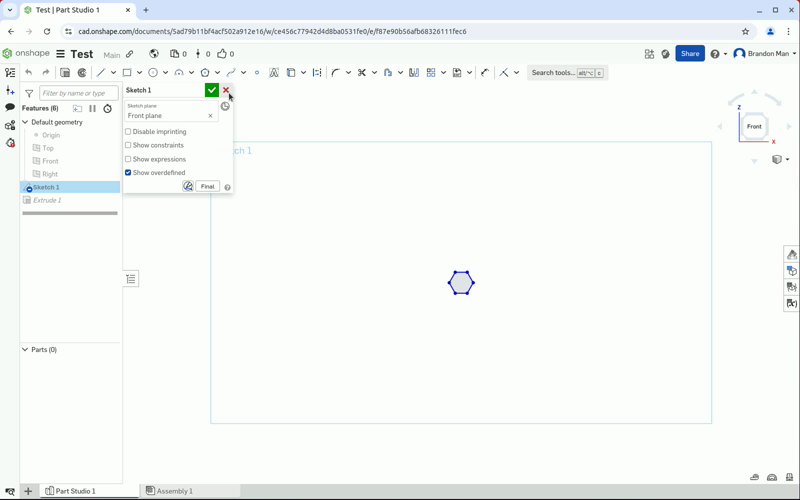
click(229, 92)
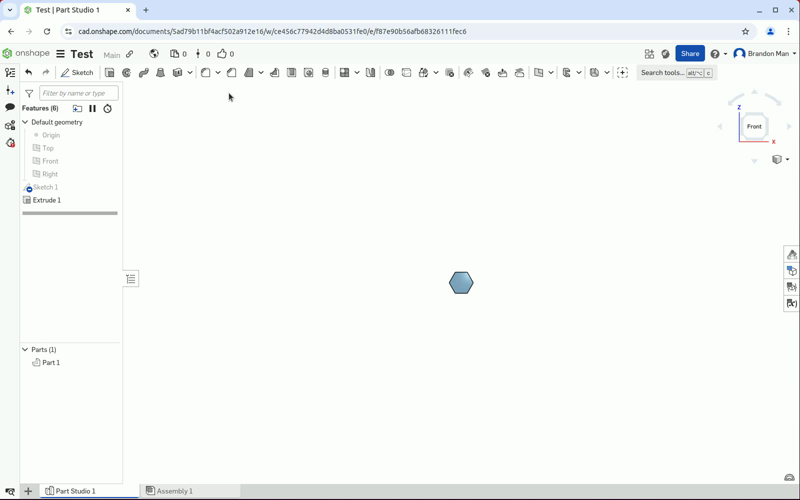
mouse_move(541, 75)
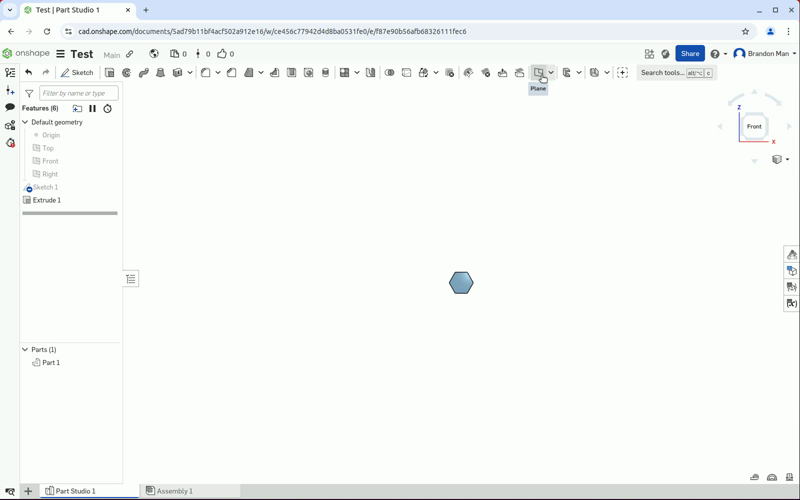
click(541, 75)
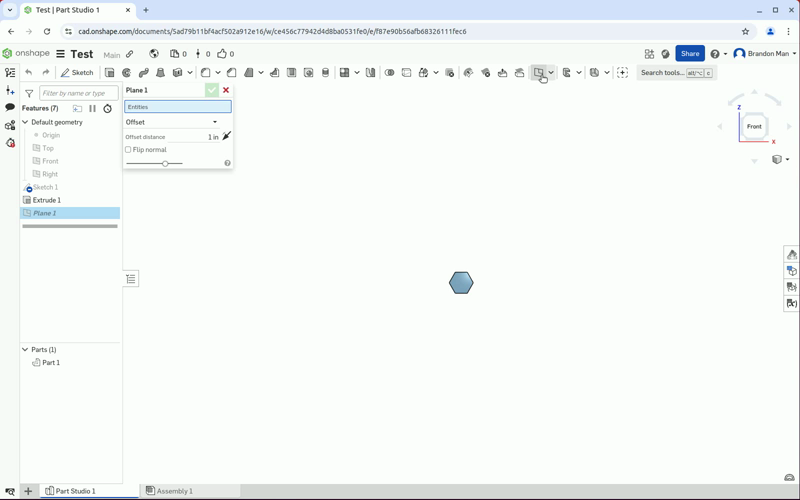
mouse_move(73, 163)
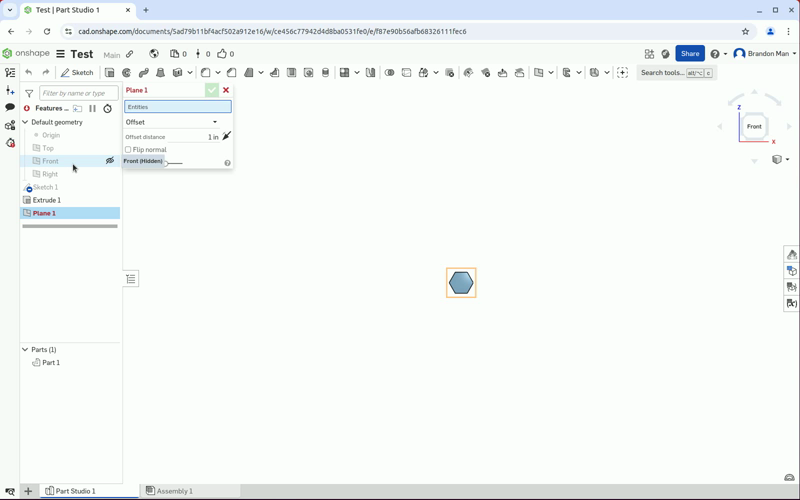
click(73, 163)
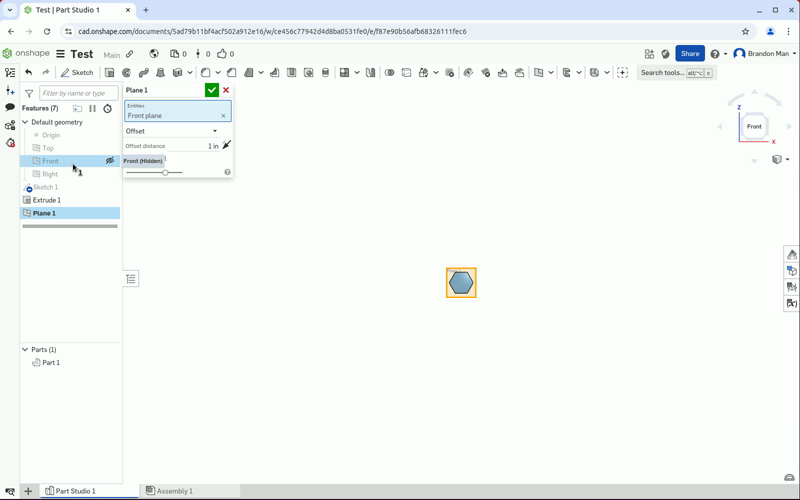
key(tab, 2)
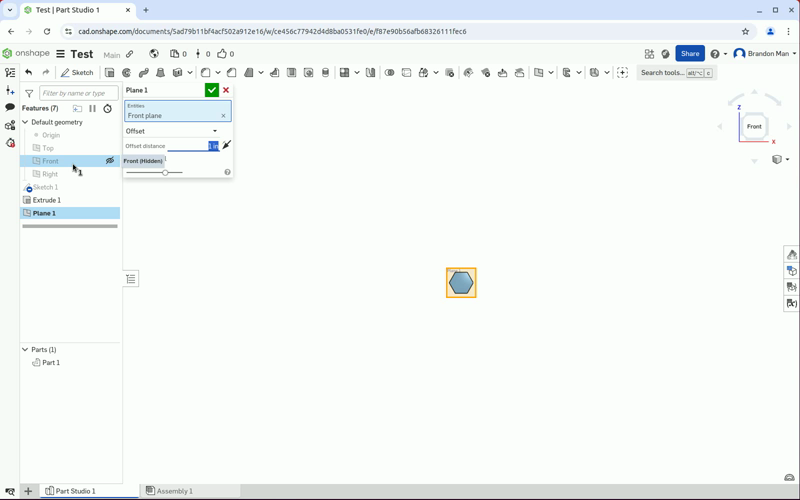
text(19.966)
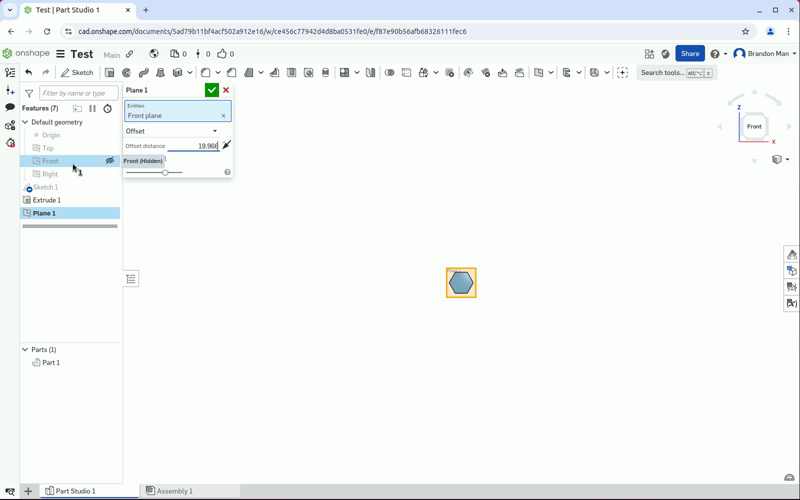
key(enter, 2)
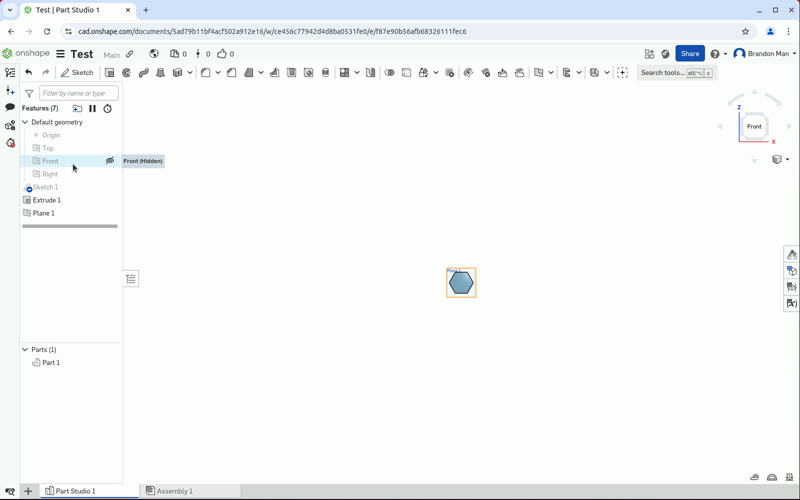
key(shift+s)
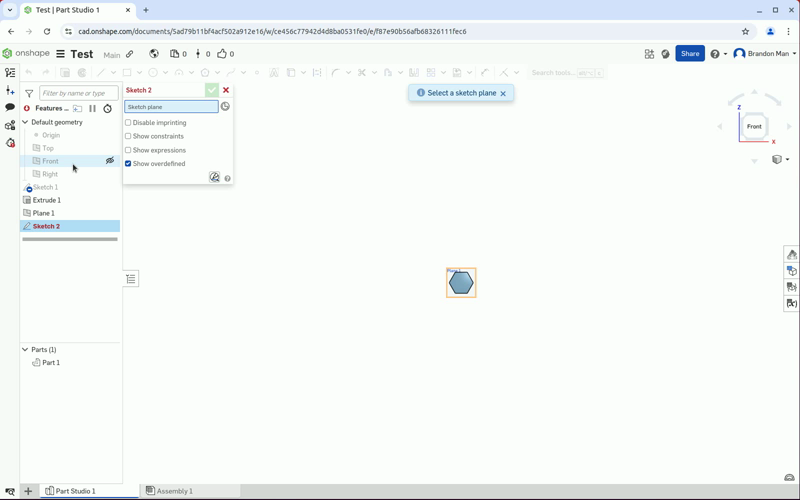
mouse_move(73, 215)
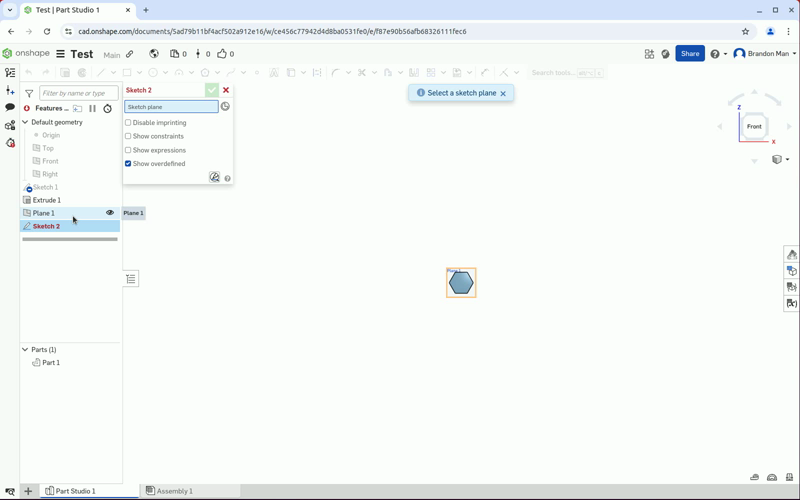
click(73, 215)
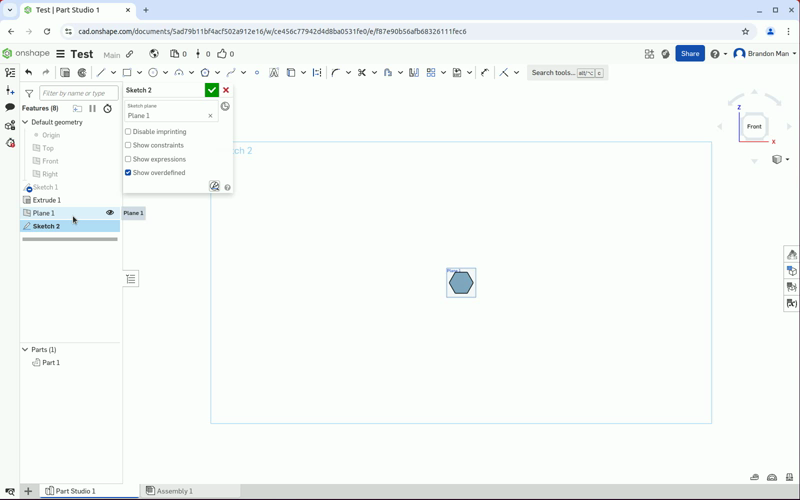
mouse_move(73, 352)
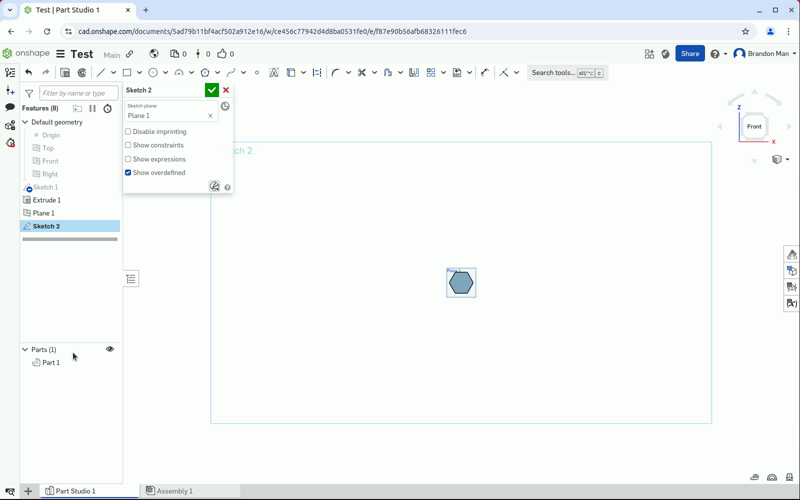
key(y)
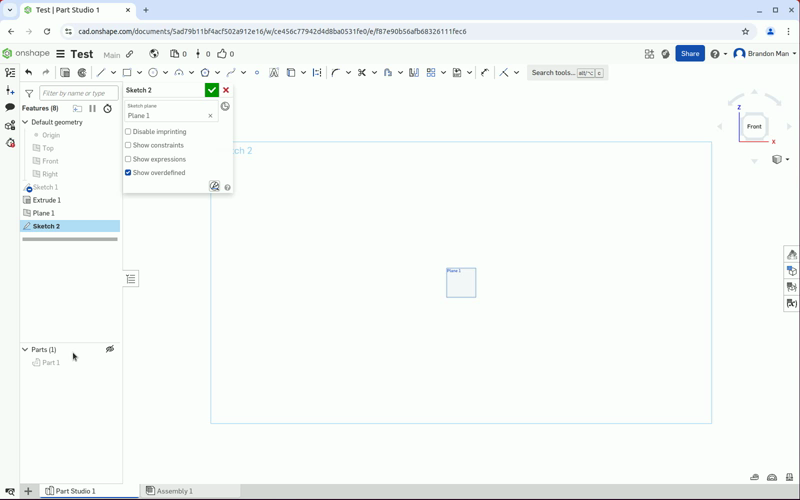
key(c)
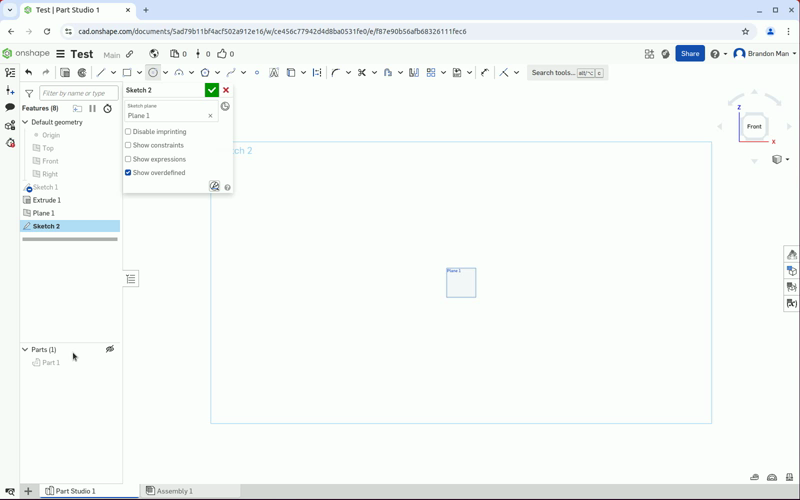
key_down(shift)
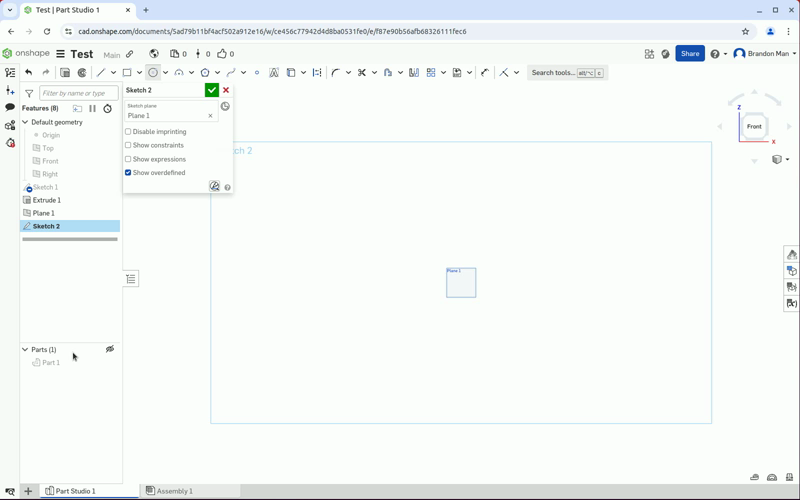
mouse_move(461, 282)
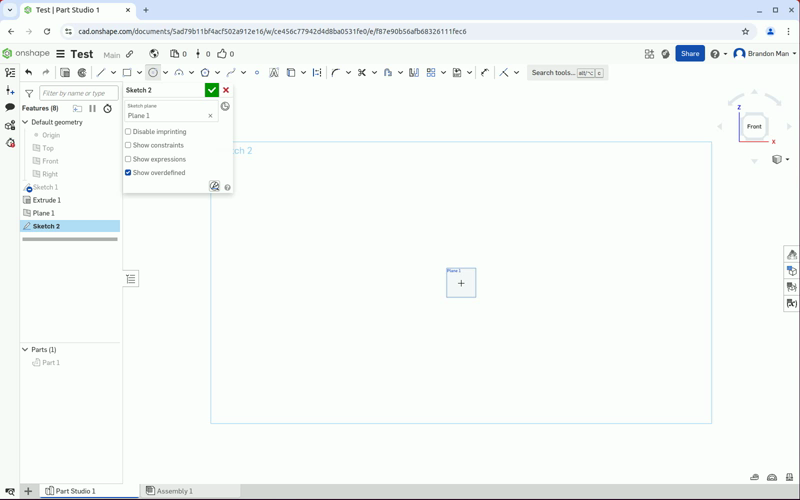
click(461, 282)
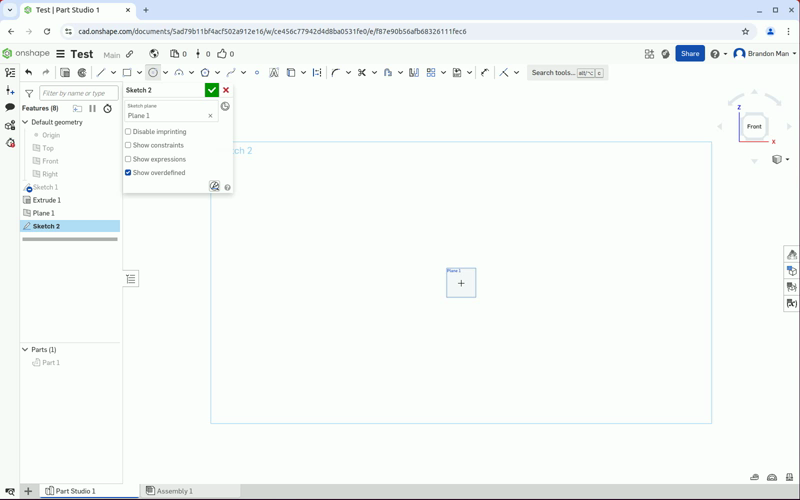
key_up(shift)
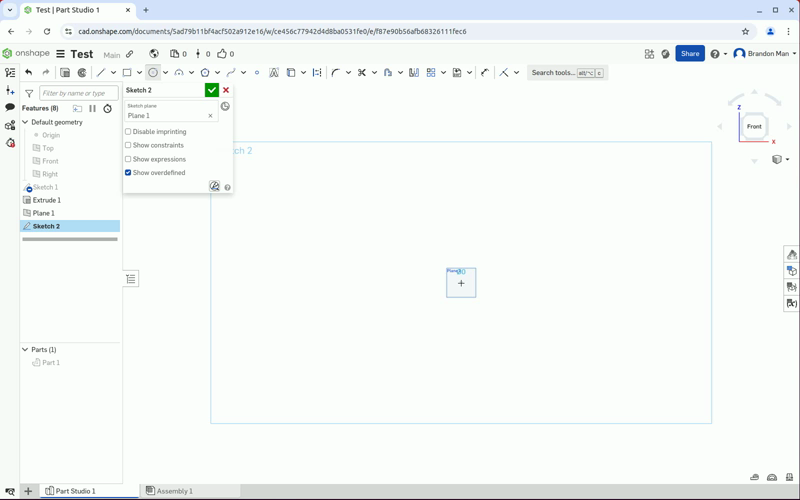
mouse_move(471, 282)
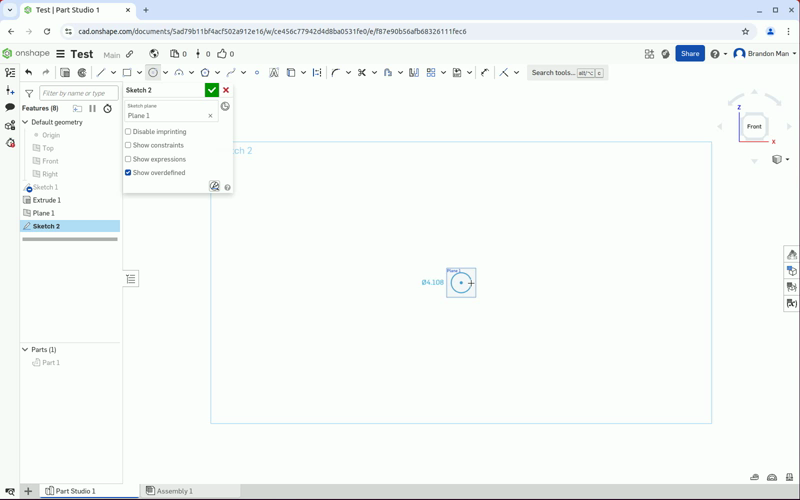
click(471, 282)
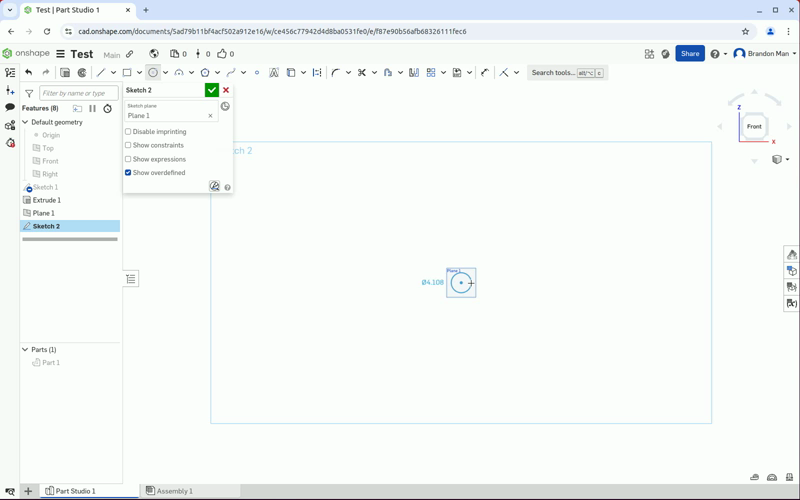
key(esc)
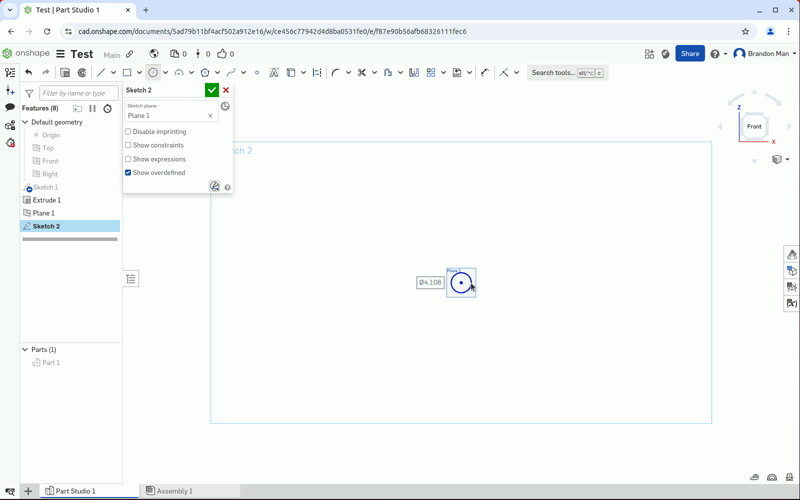
mouse_move(458, 283)
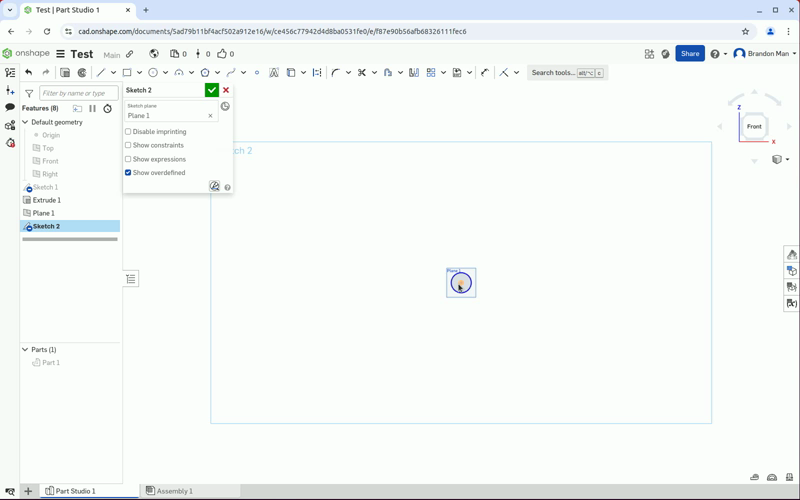
scroll(6)
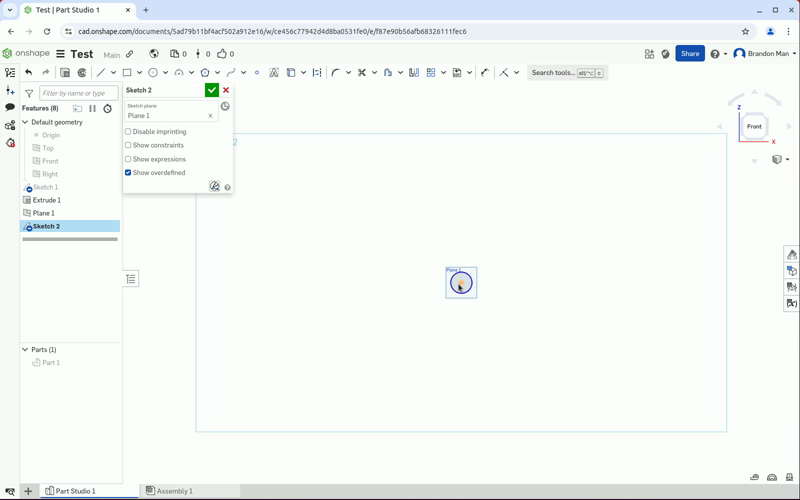
scroll(6)
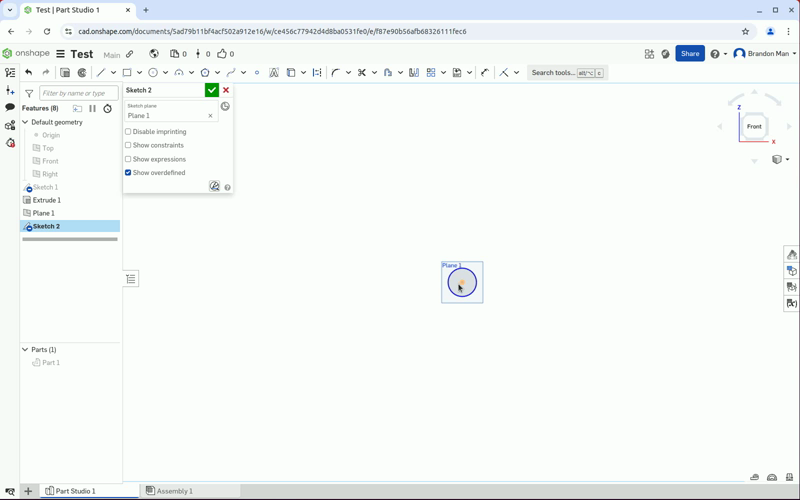
scroll(6)
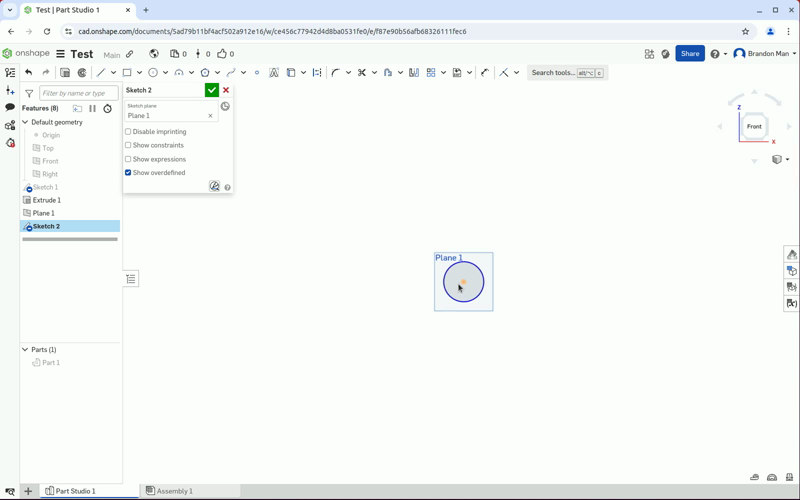
scroll(6)
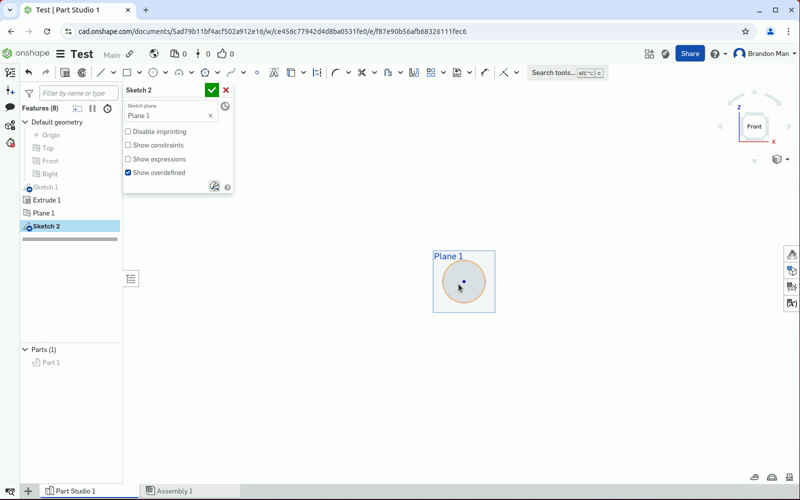
scroll(6)
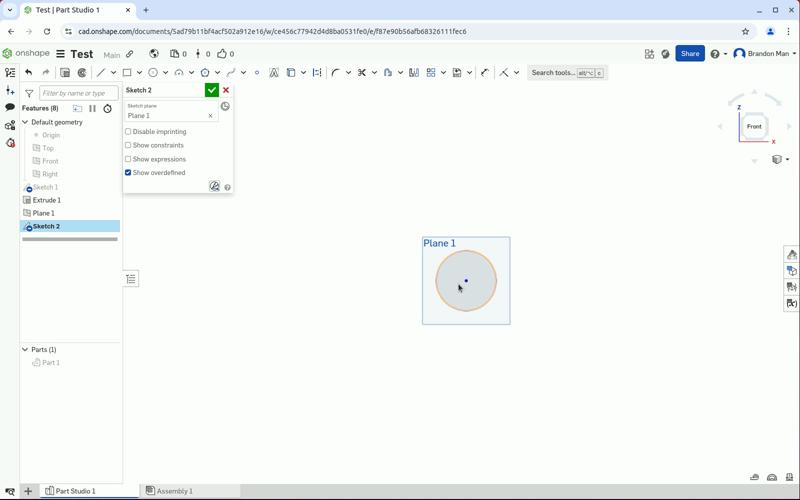
scroll(6)
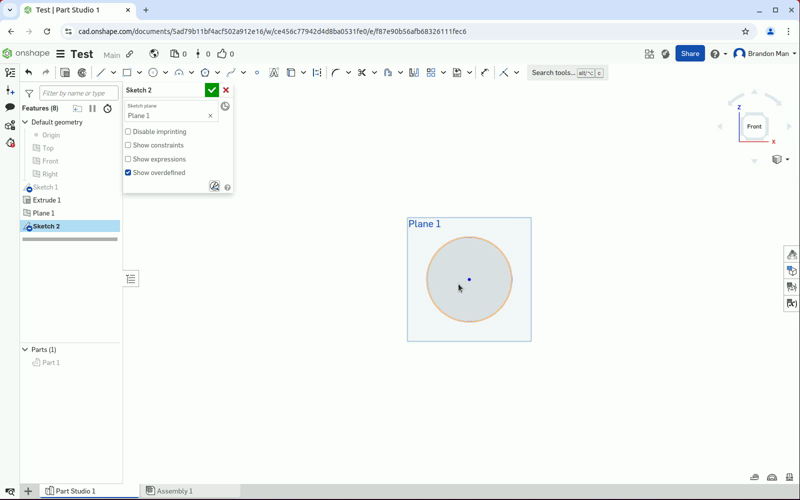
scroll(6)
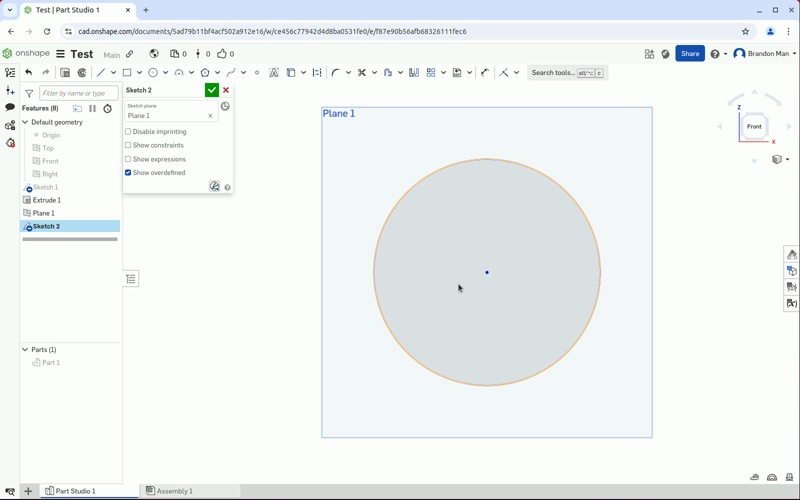
click(458, 283)
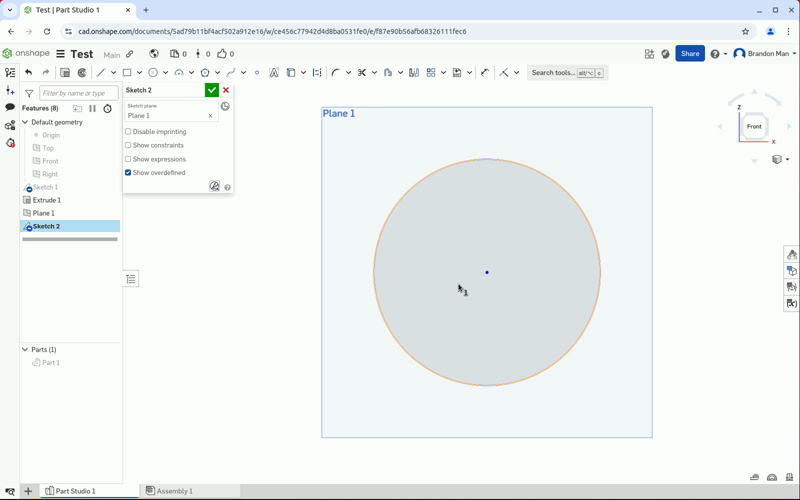
scroll(-6)
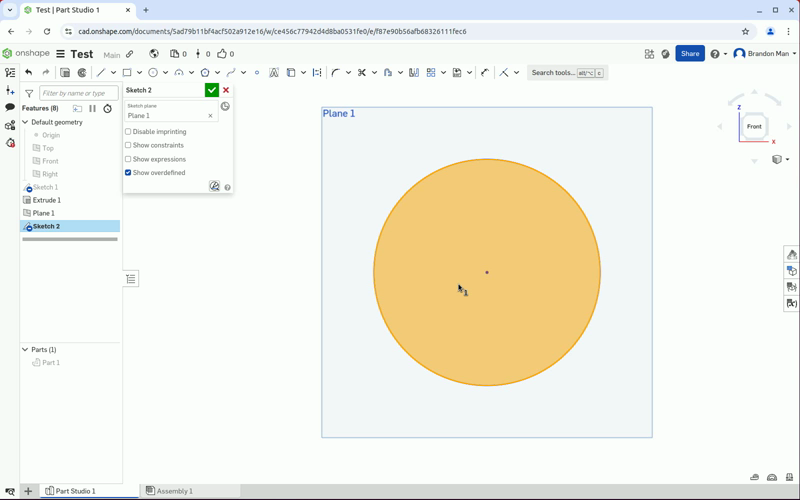
scroll(-6)
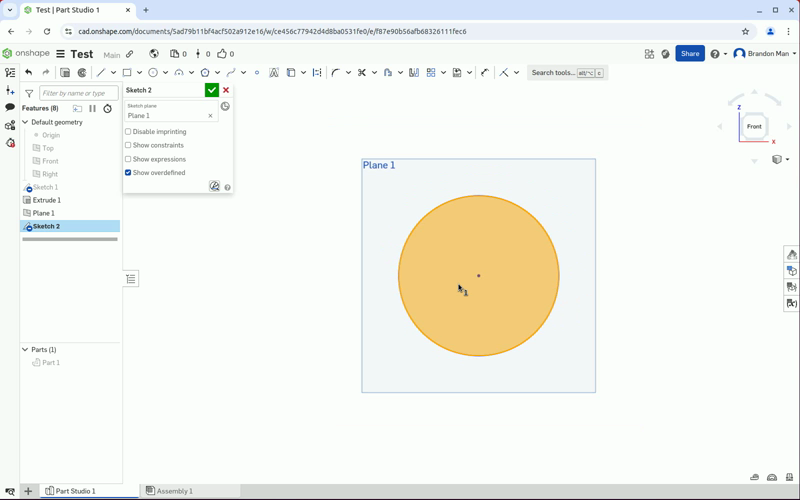
scroll(-6)
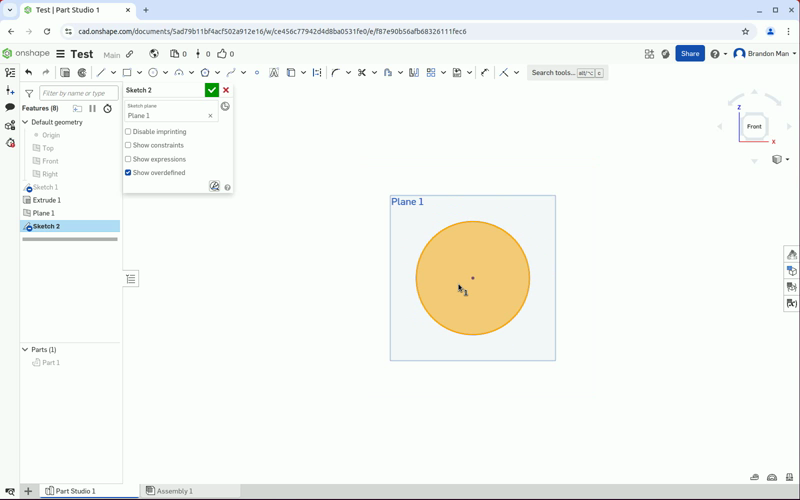
scroll(-6)
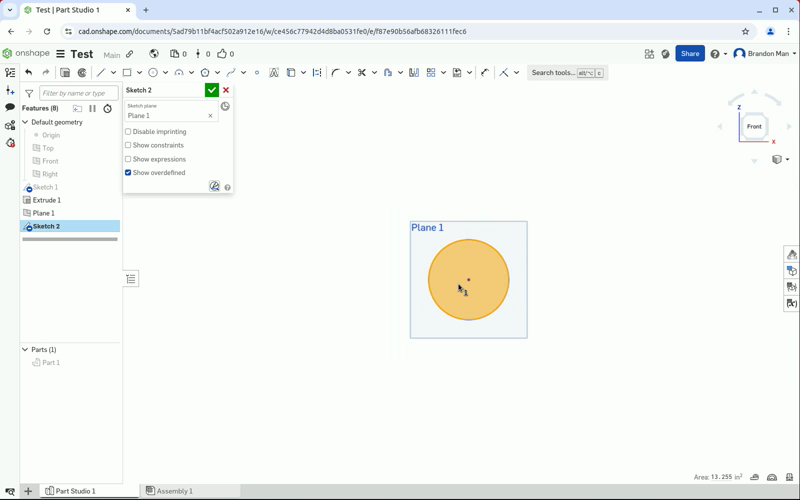
scroll(-6)
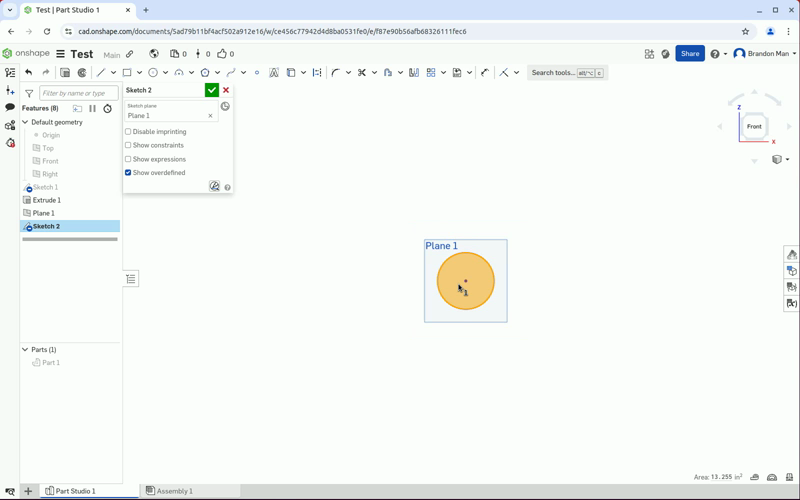
scroll(-6)
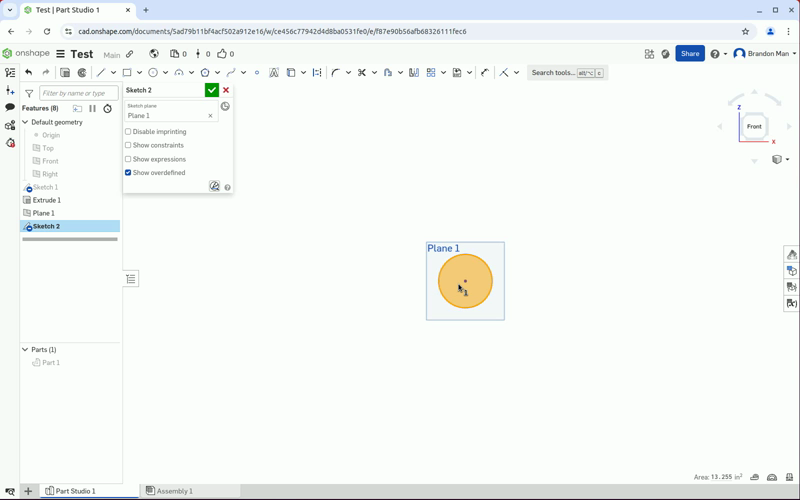
scroll(-6)
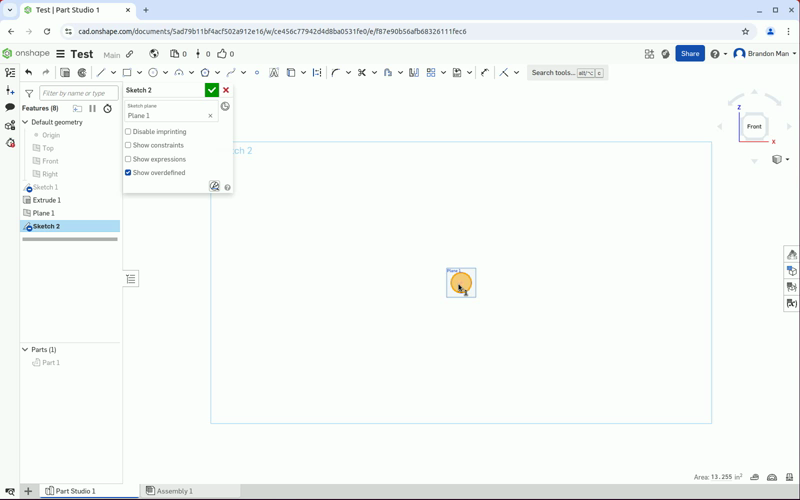
mouse_move(73, 352)
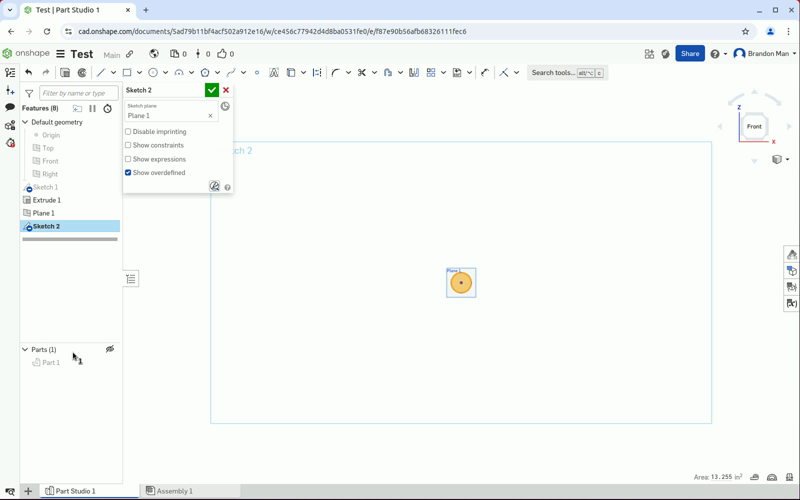
key(shift+y)
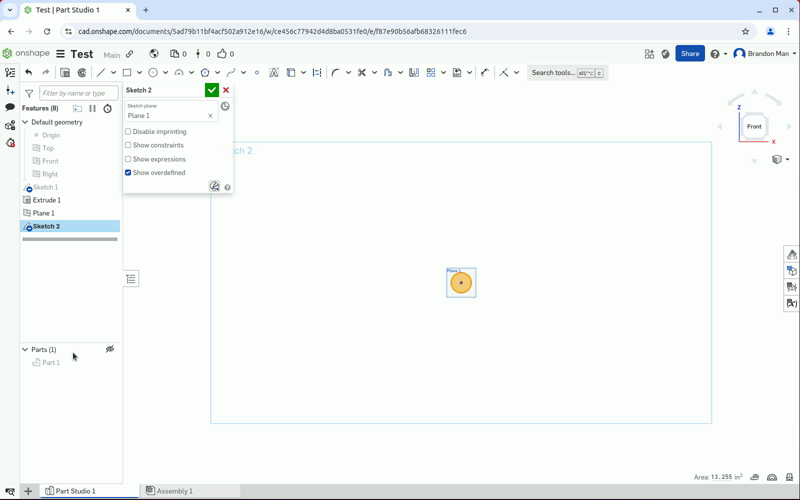
key(shift+e)
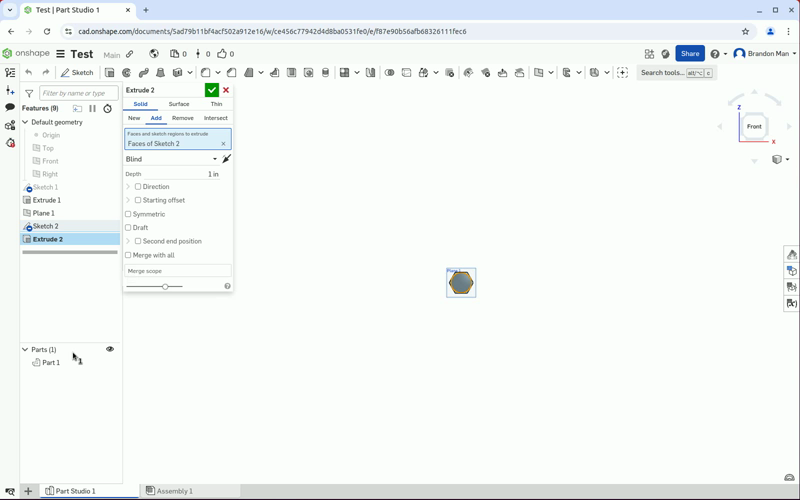
mouse_move(143, 106)
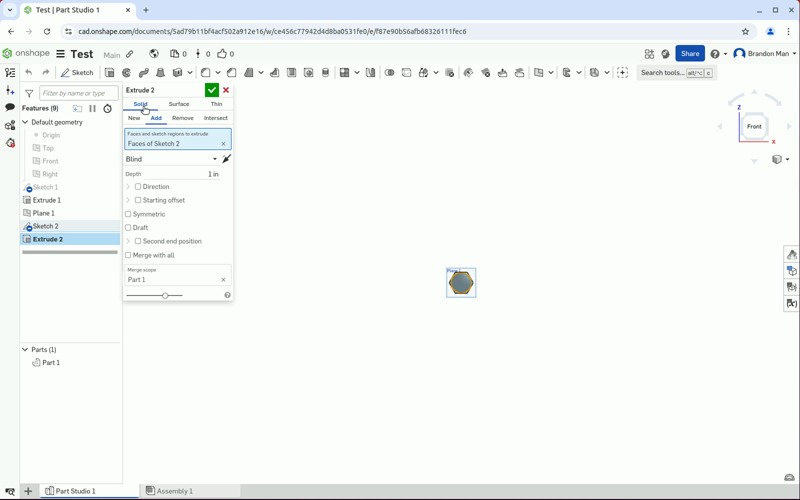
click(143, 106)
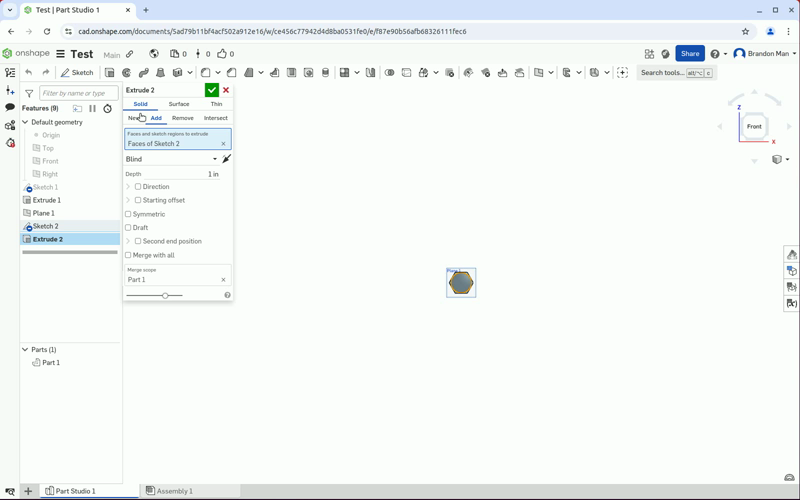
mouse_move(137, 120)
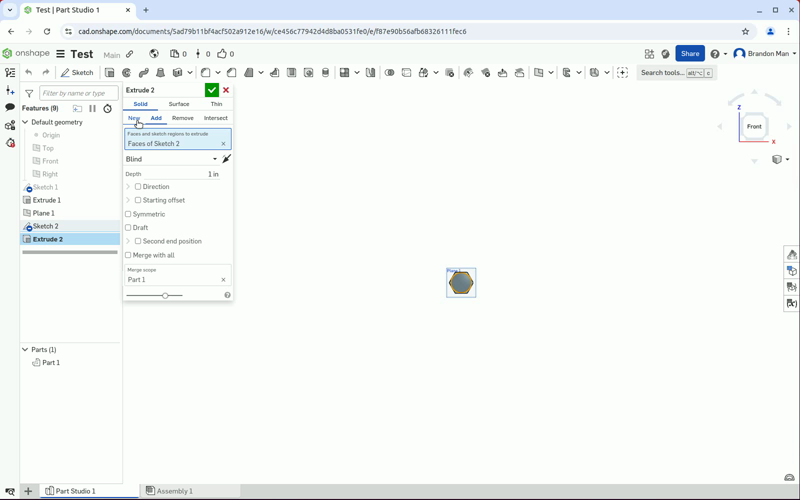
click(137, 120)
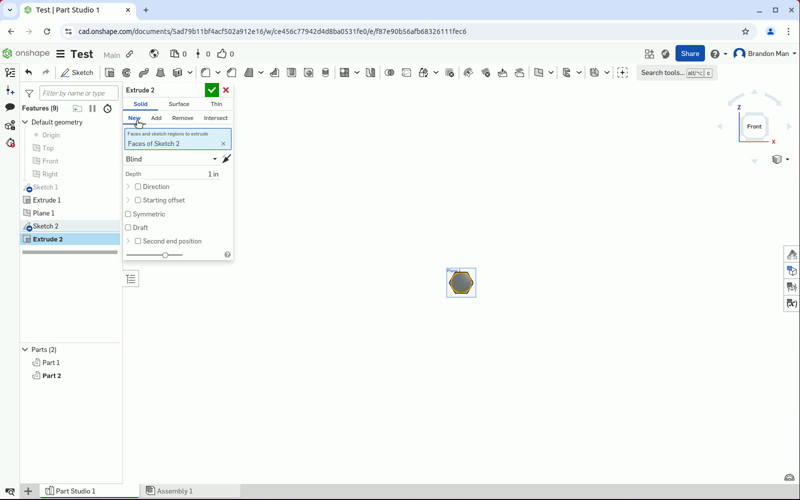
key(tab, 4)
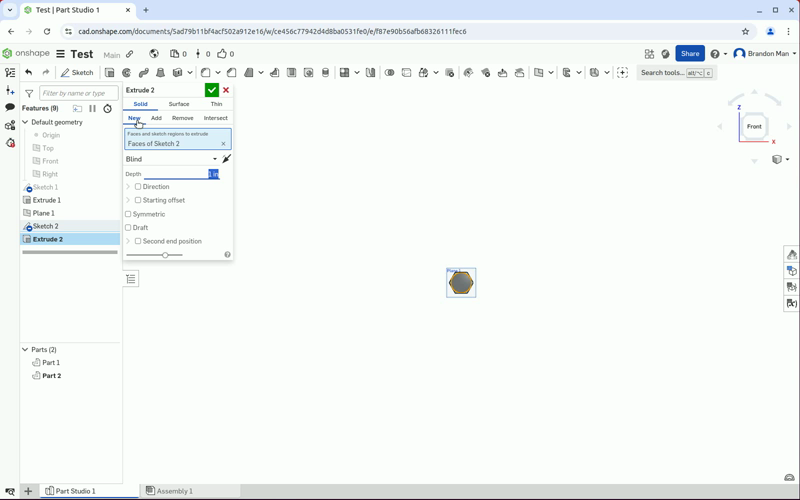
text(0.241)
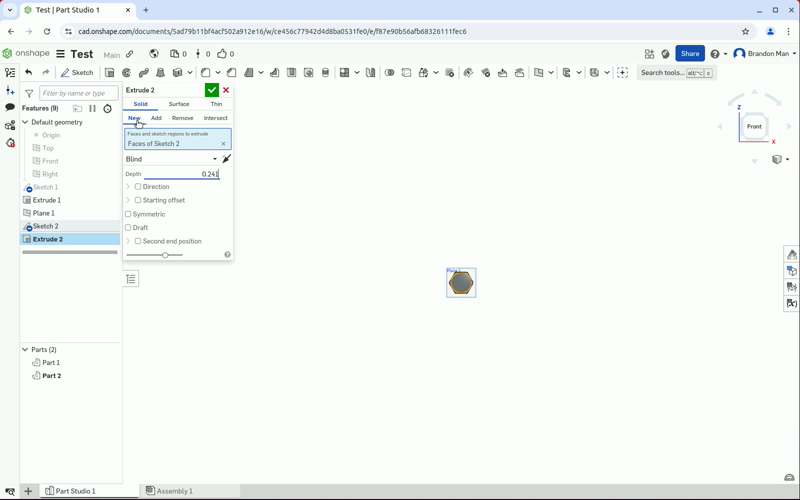
key(enter)
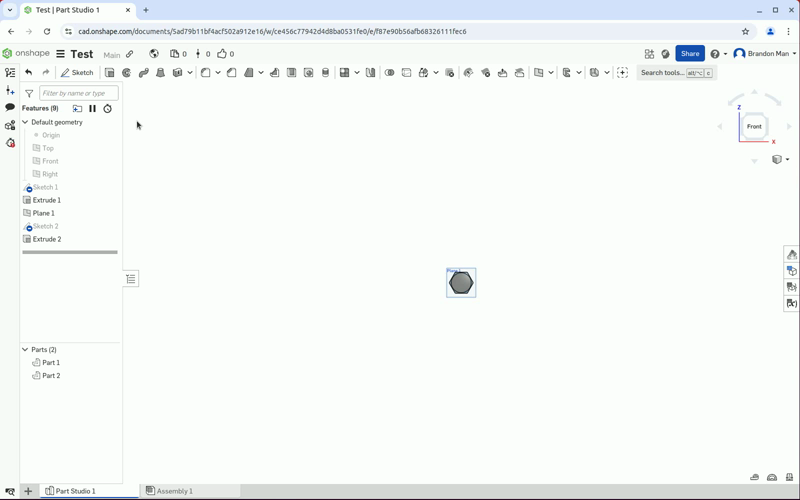
key(shift+h)
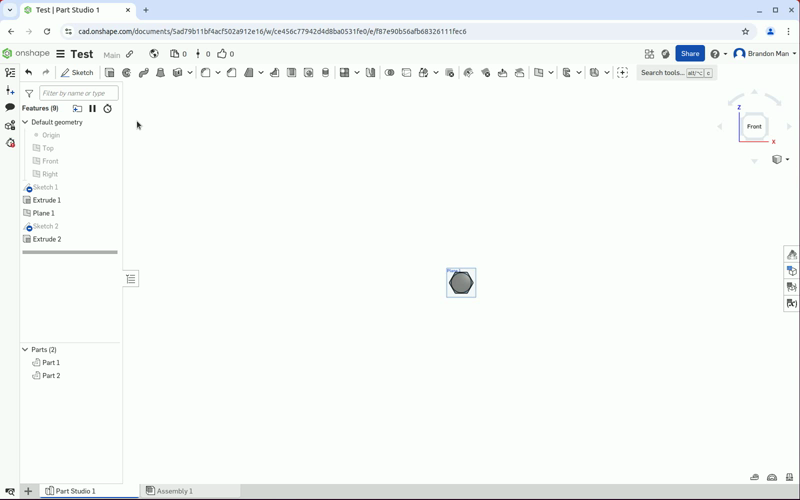
key(shift+h)
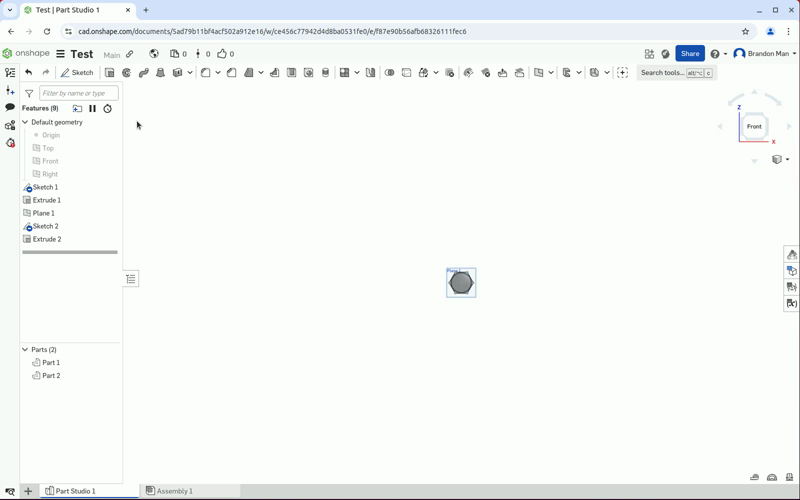
key(shift+7)
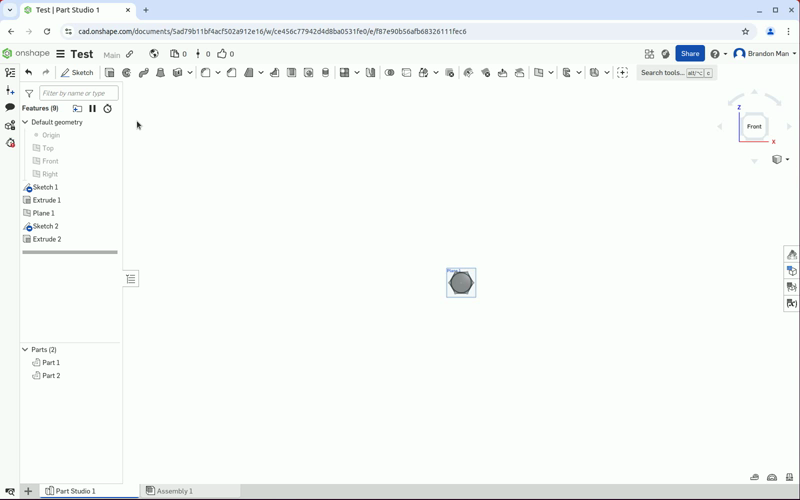
key(left, 2)
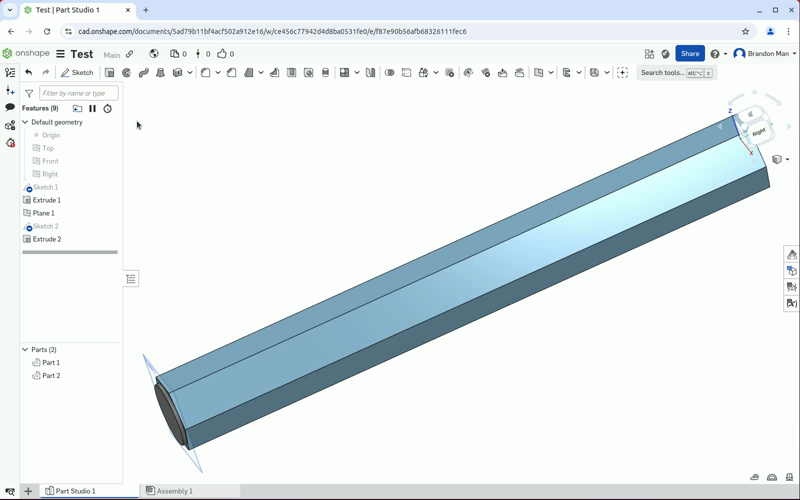
key(down, 2)
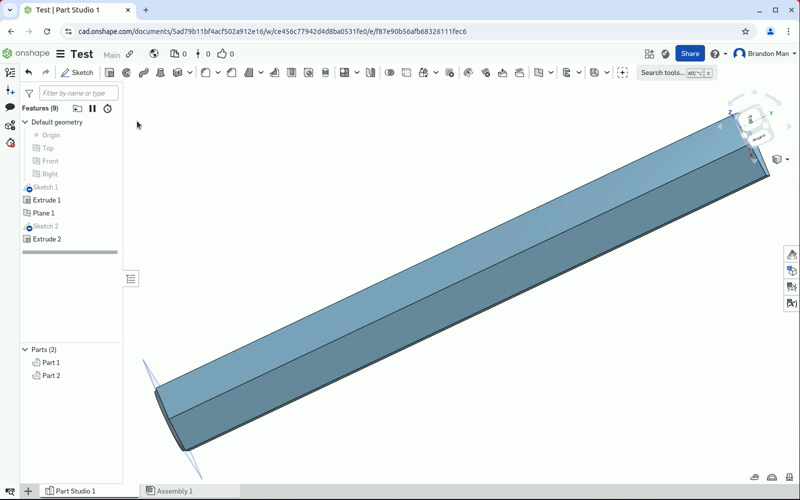
key(up, 2)
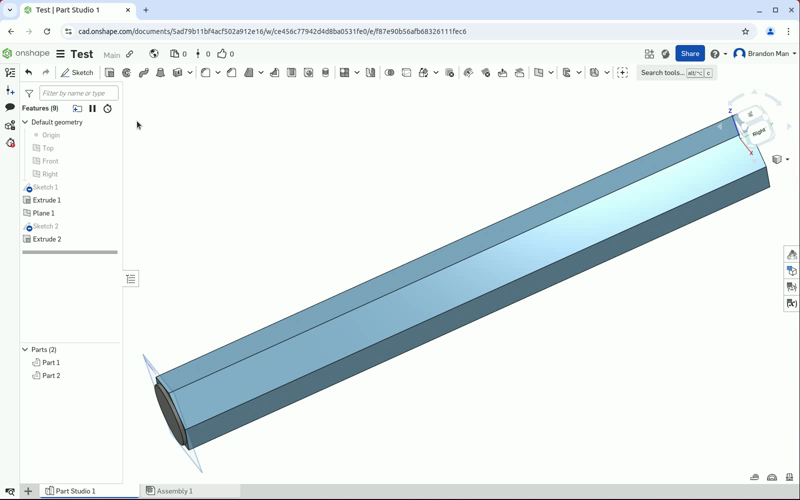
key(right, 2)
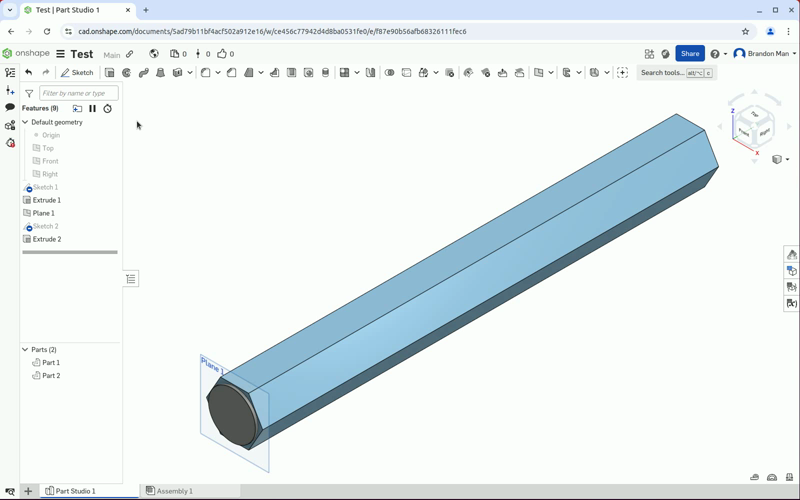
mouse_move(73, 189)
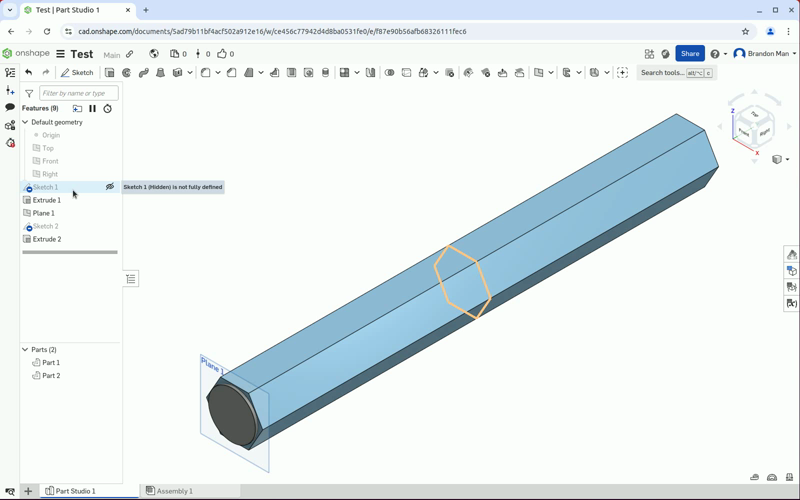
click(73, 189)